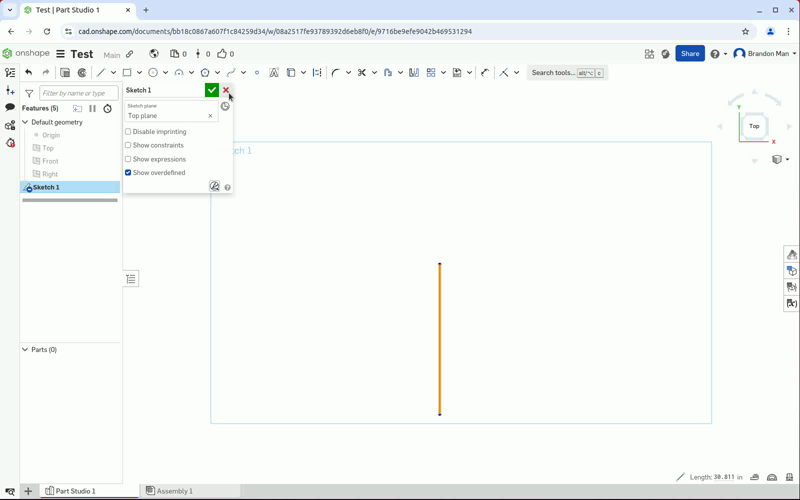
key(shift+h)
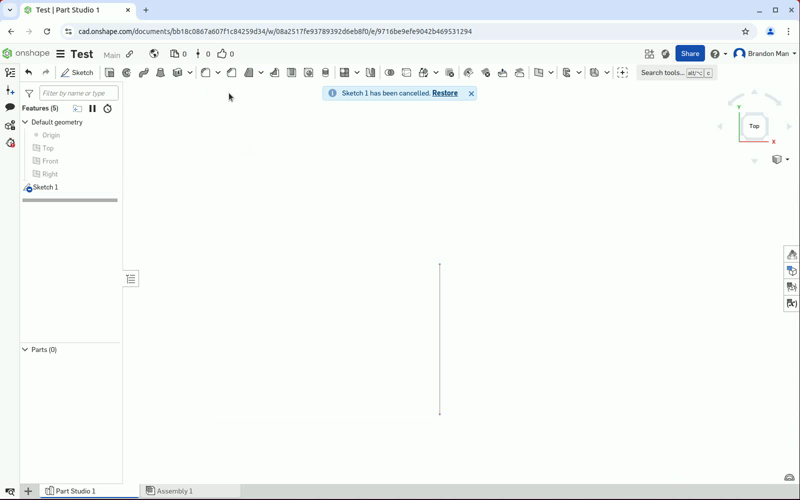
key(shift+s)
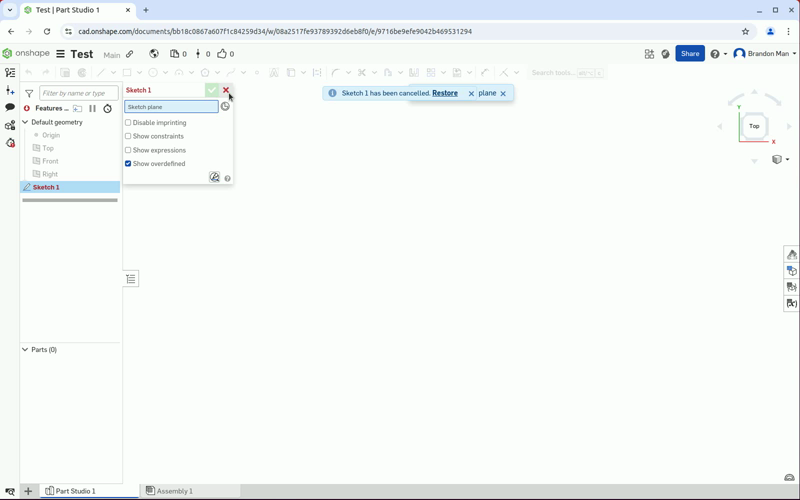
mouse_move(73, 150)
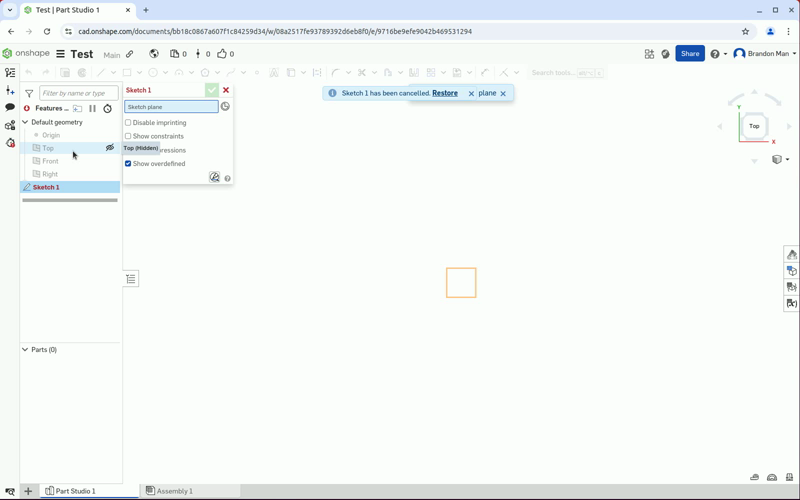
click(73, 150)
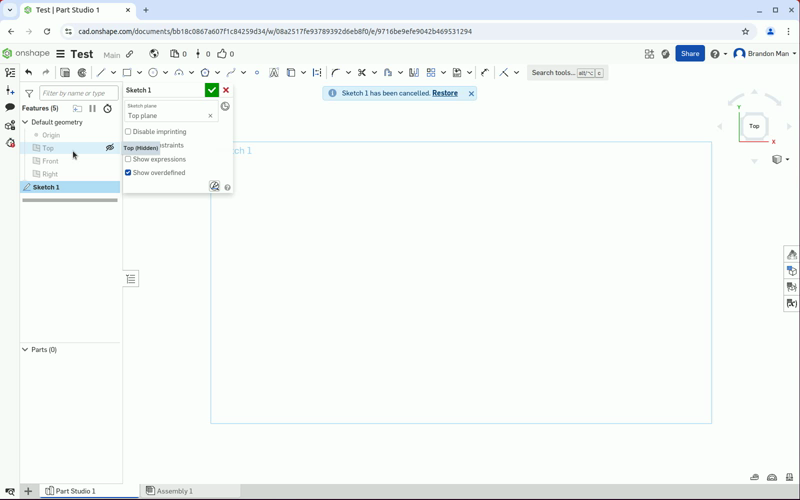
mouse_move(73, 352)
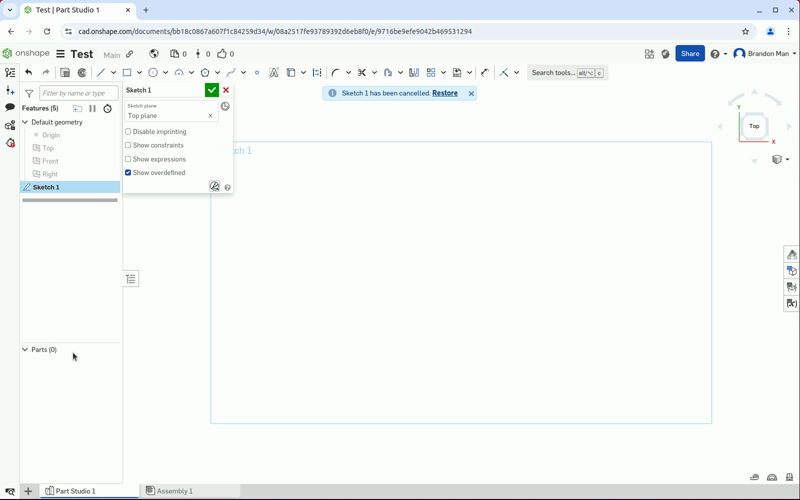
key(y)
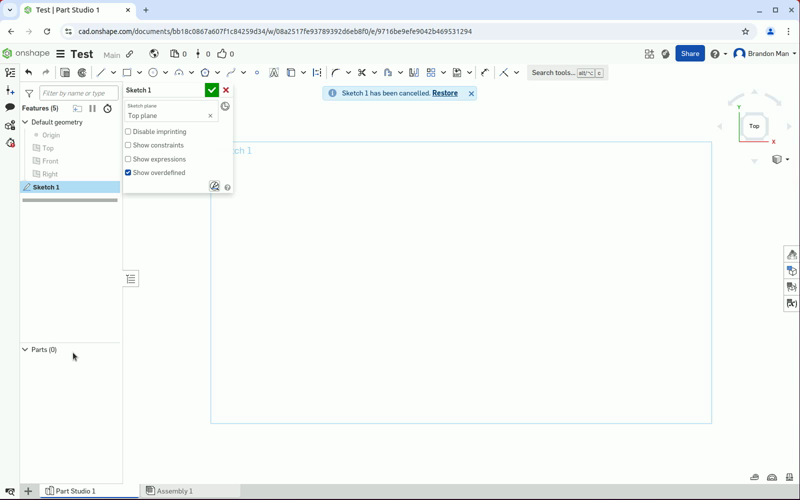
key(l)
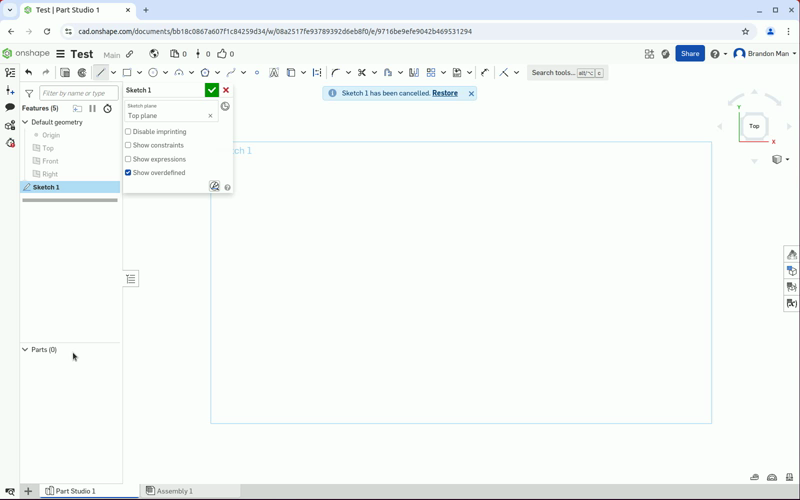
key_down(shift)
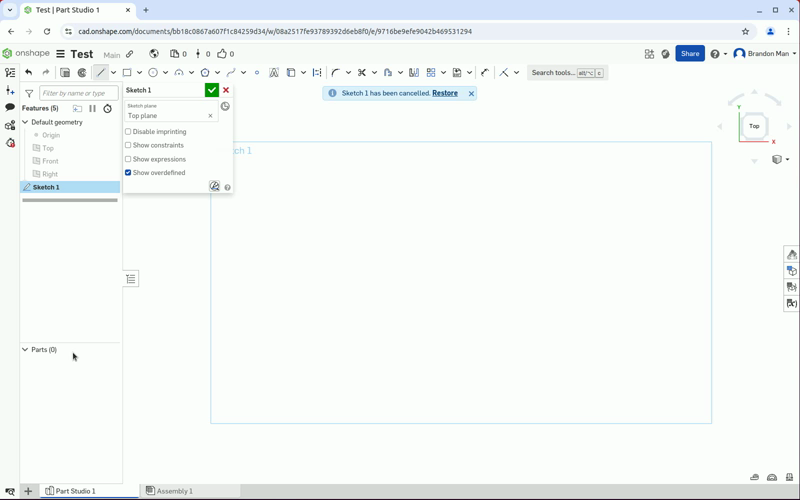
mouse_move(362, 381)
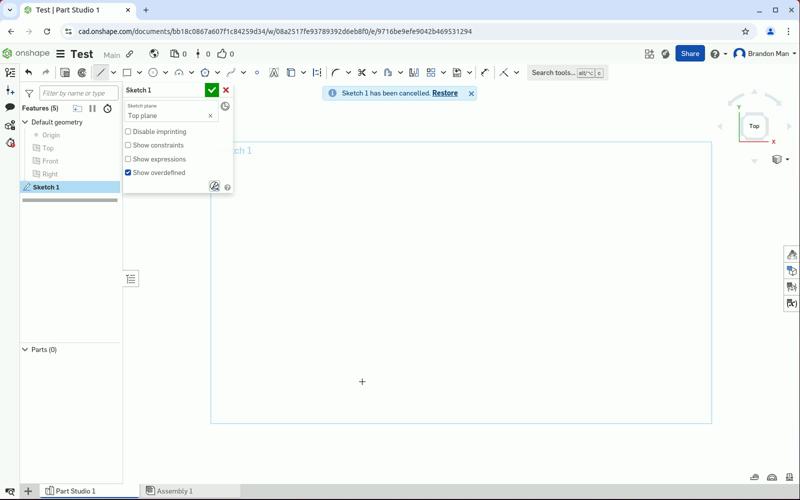
click(362, 381)
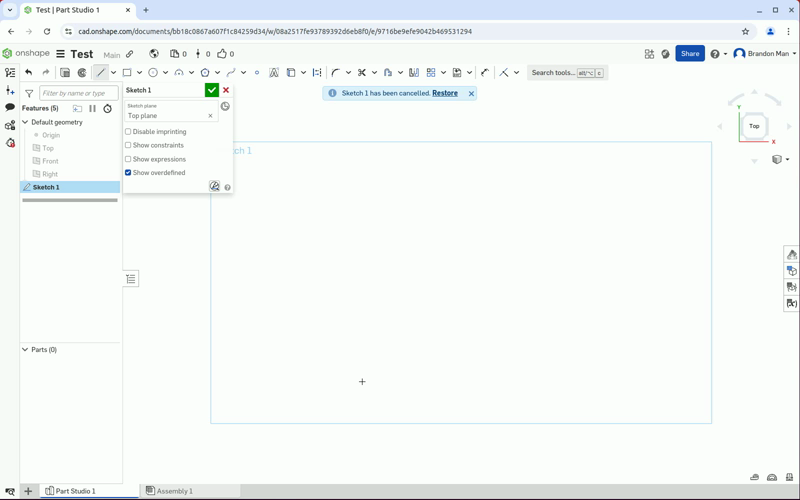
key_up(shift)
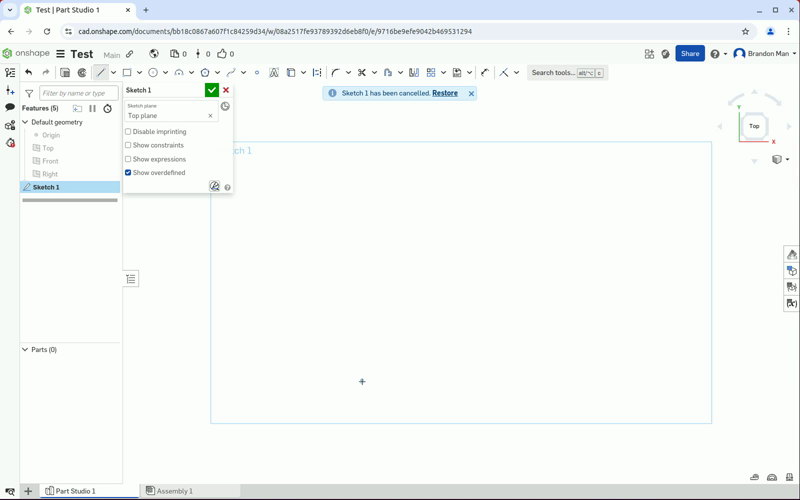
key_down(shift)
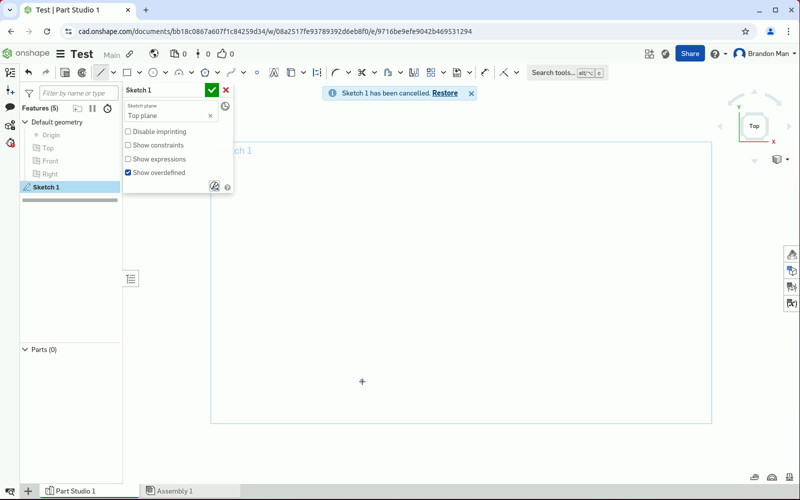
mouse_move(558, 381)
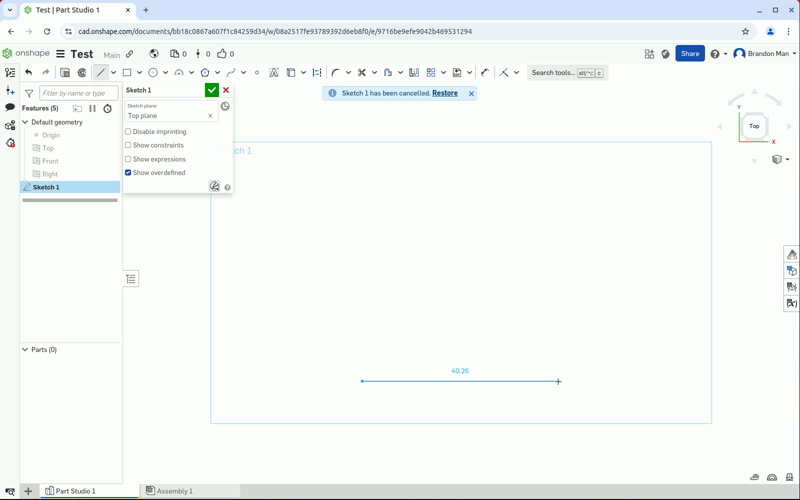
click(558, 381)
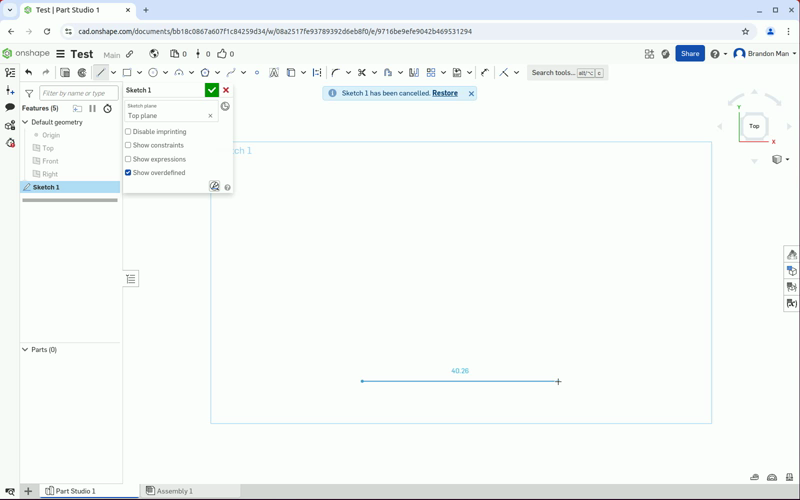
key_up(shift)
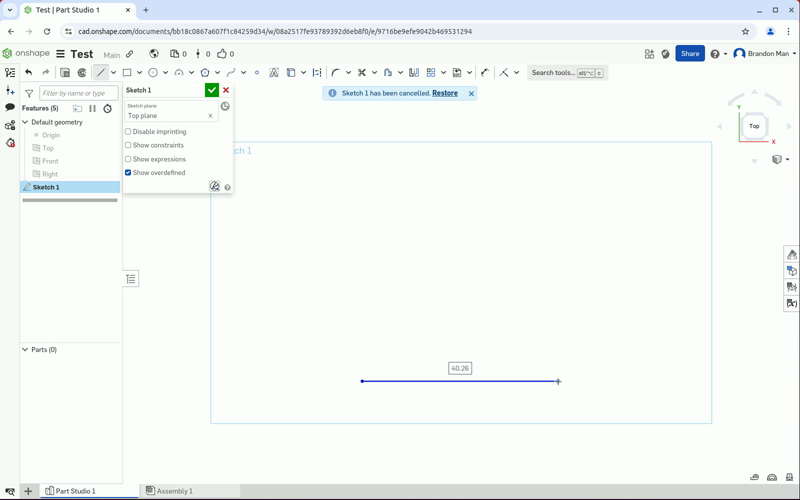
key_down(shift)
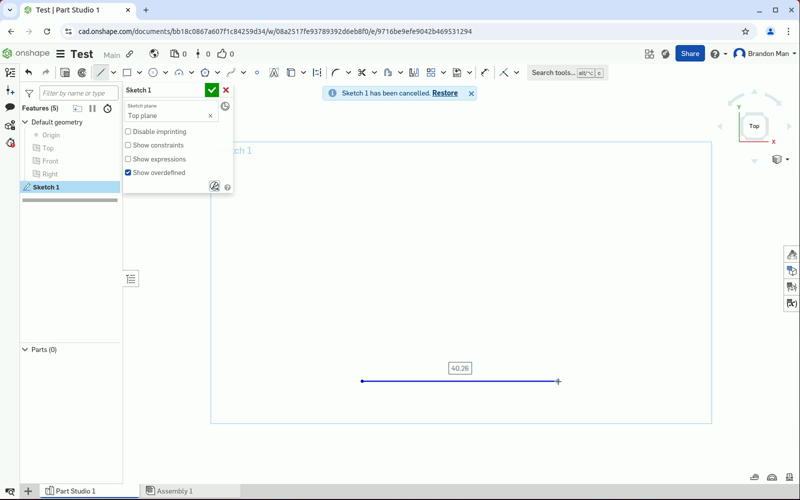
mouse_move(558, 185)
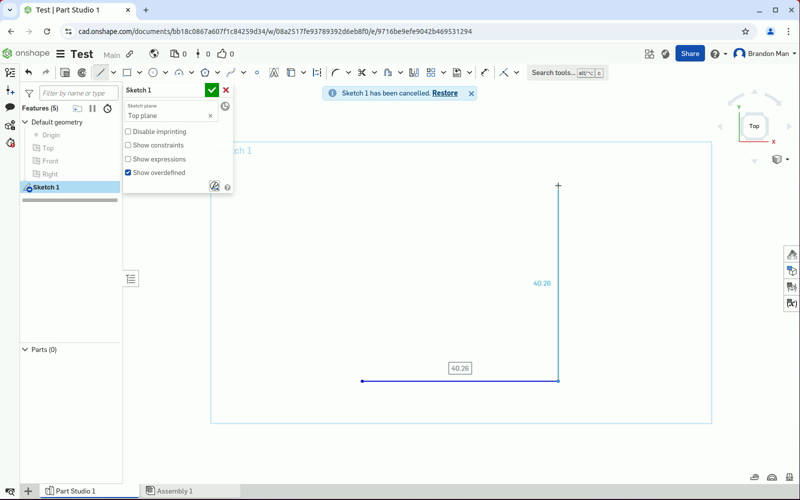
click(558, 185)
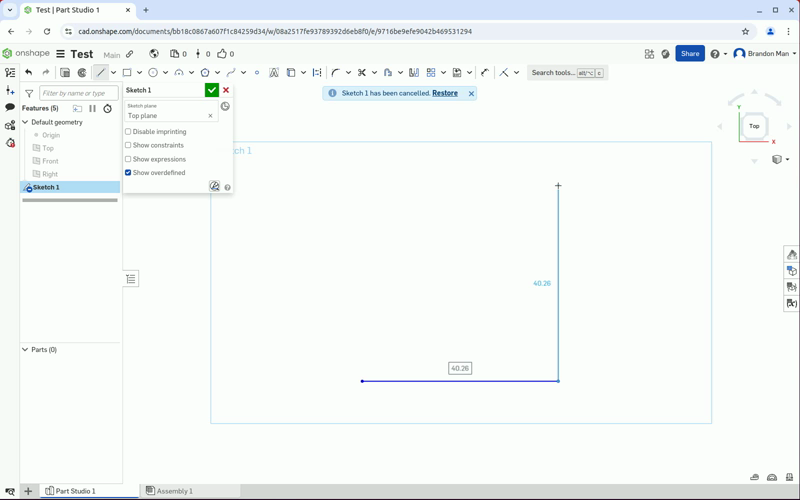
key_up(shift)
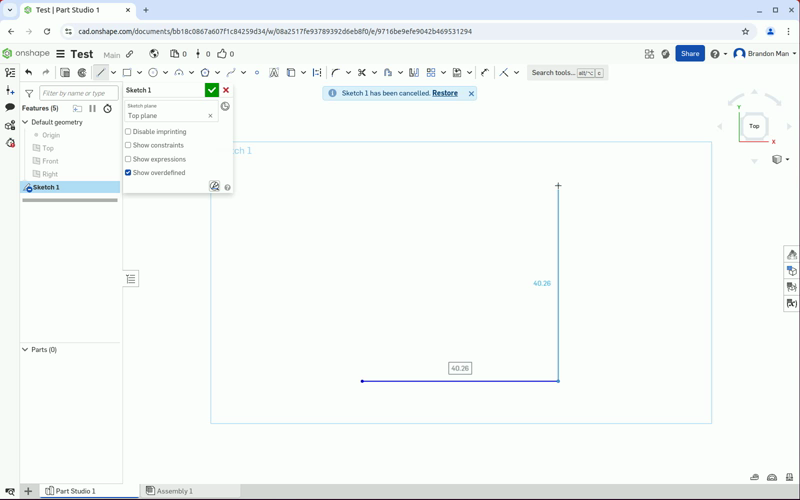
key_down(shift)
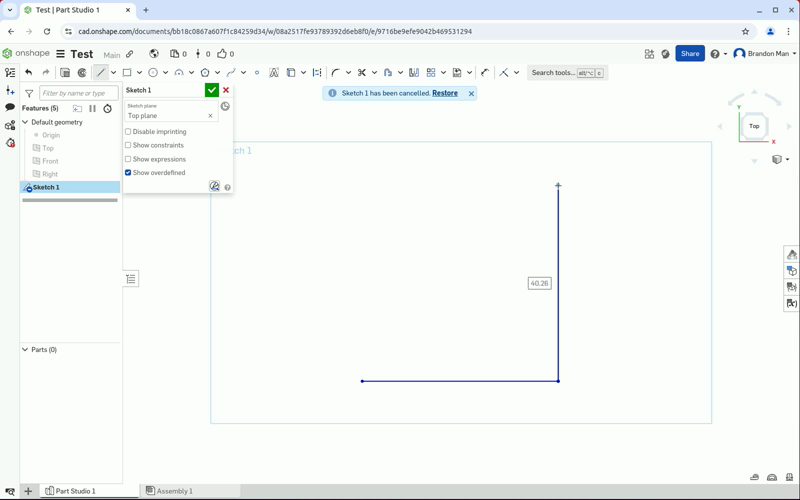
mouse_move(362, 185)
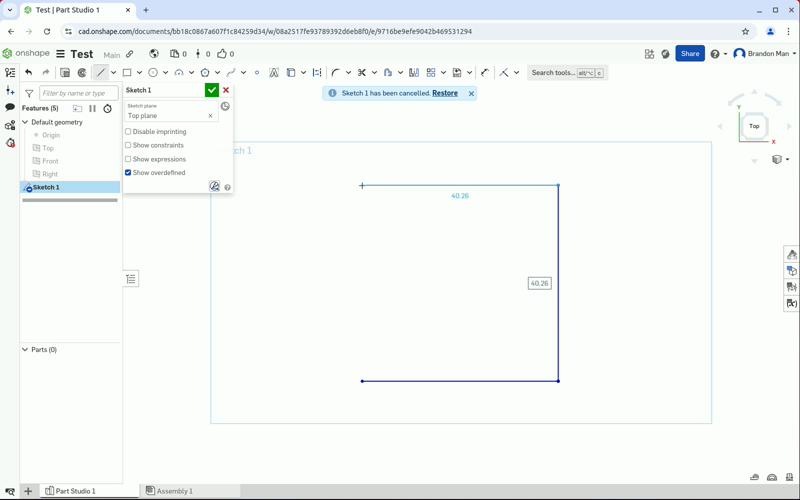
click(362, 185)
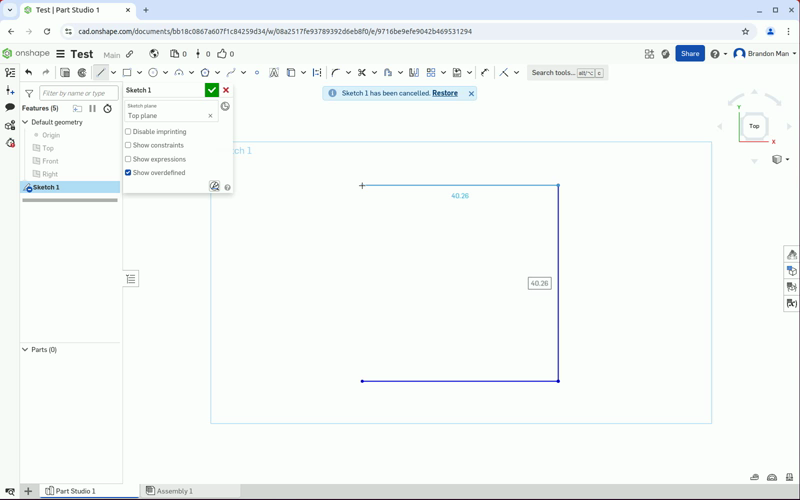
key_up(shift)
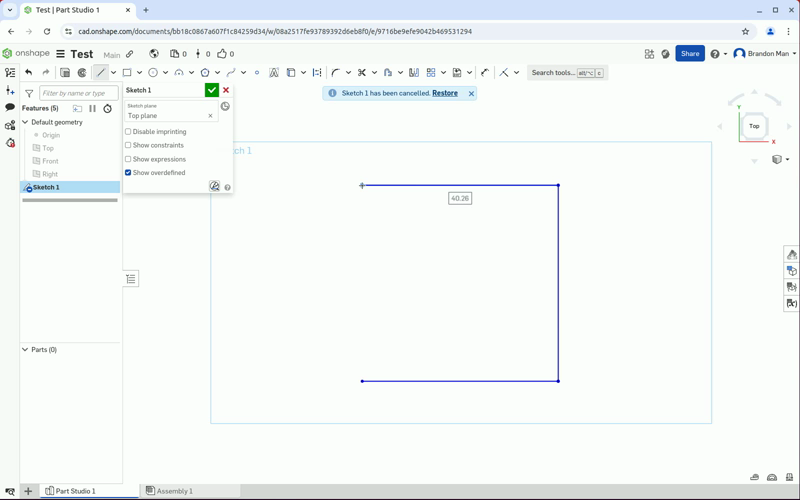
key_down(shift)
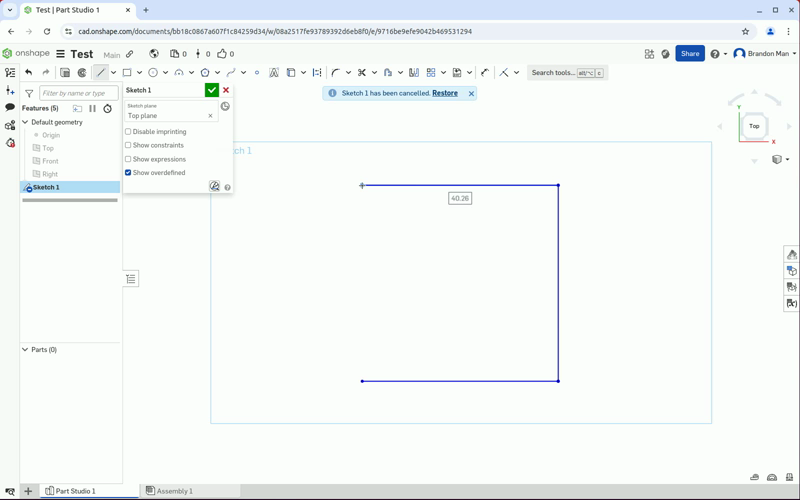
mouse_move(362, 381)
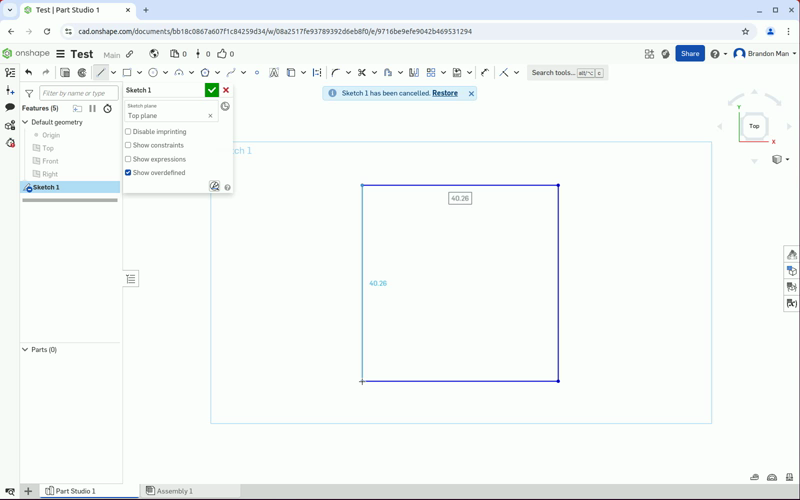
key_up(shift)
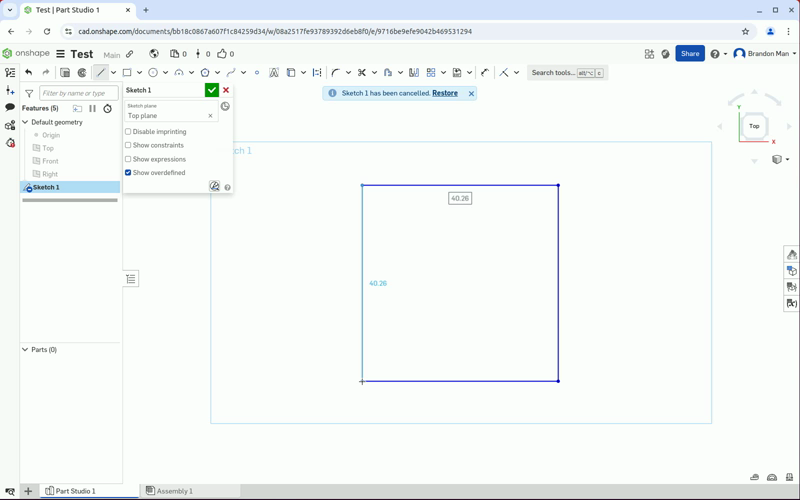
click(362, 381)
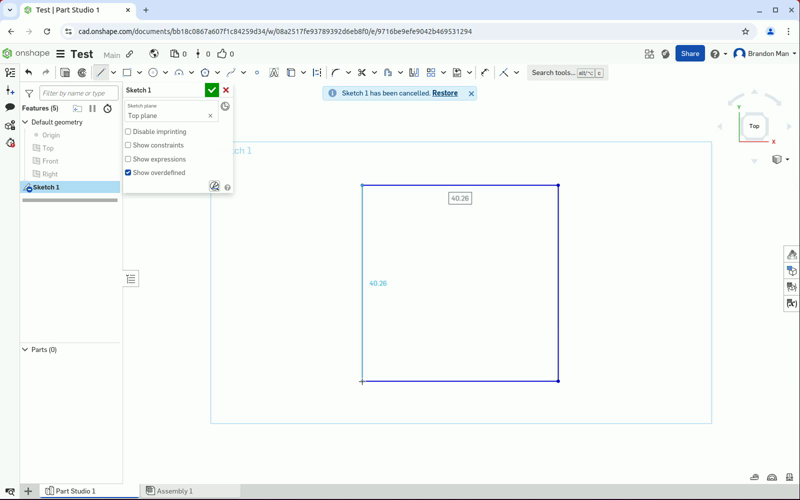
key(esc)
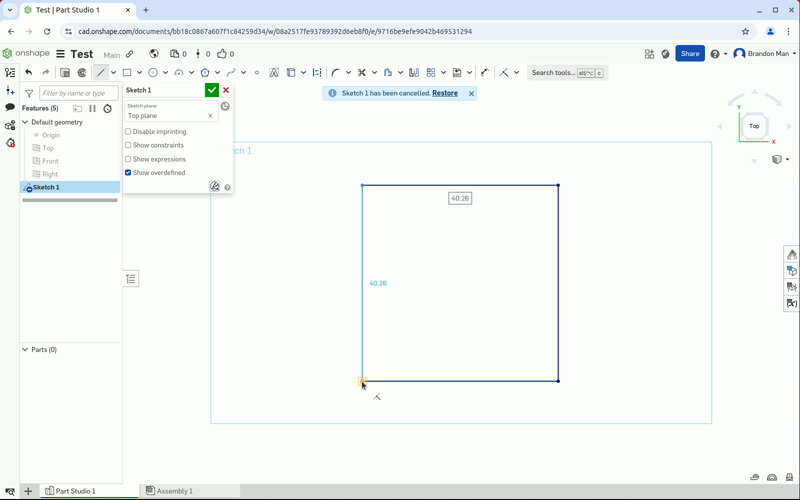
key(c)
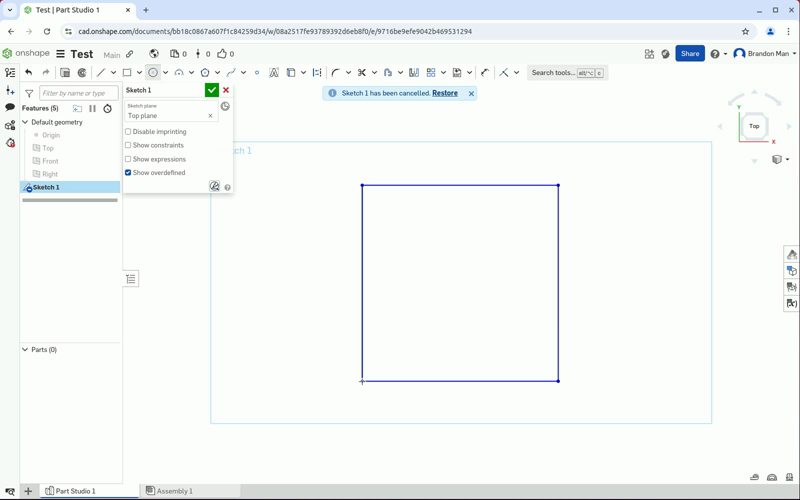
key_down(shift)
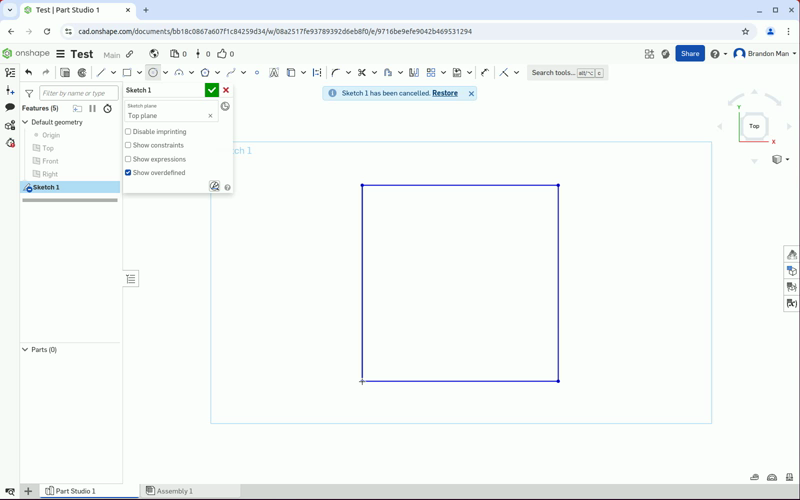
mouse_move(461, 282)
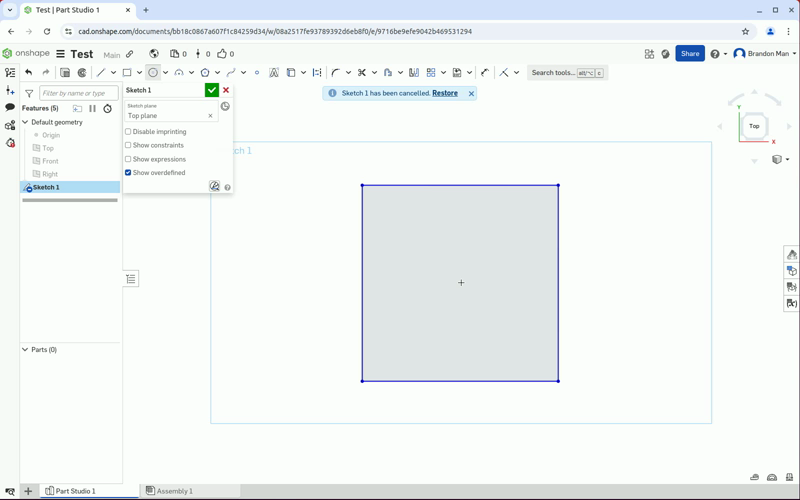
click(461, 282)
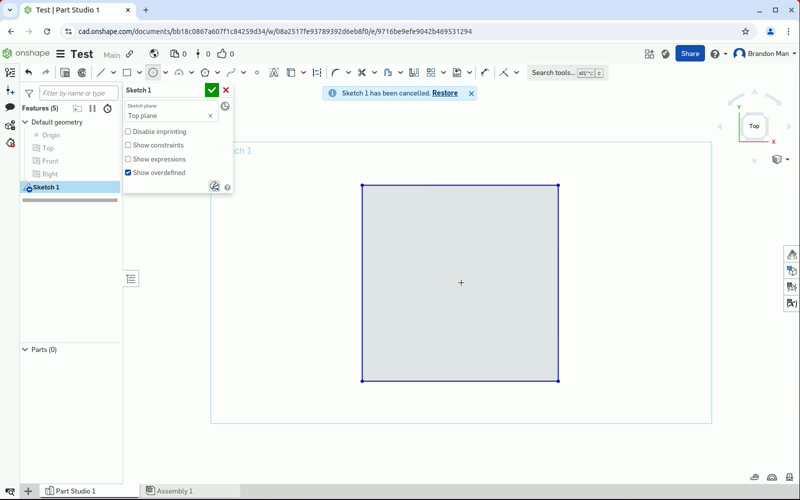
key_up(shift)
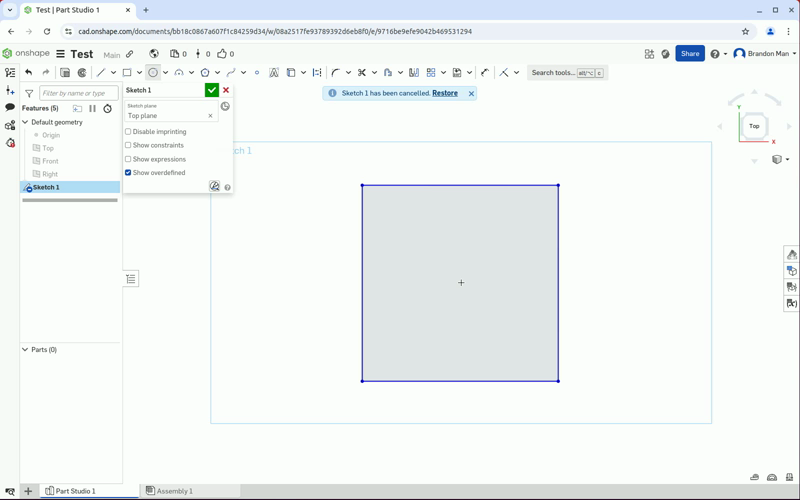
mouse_move(510, 282)
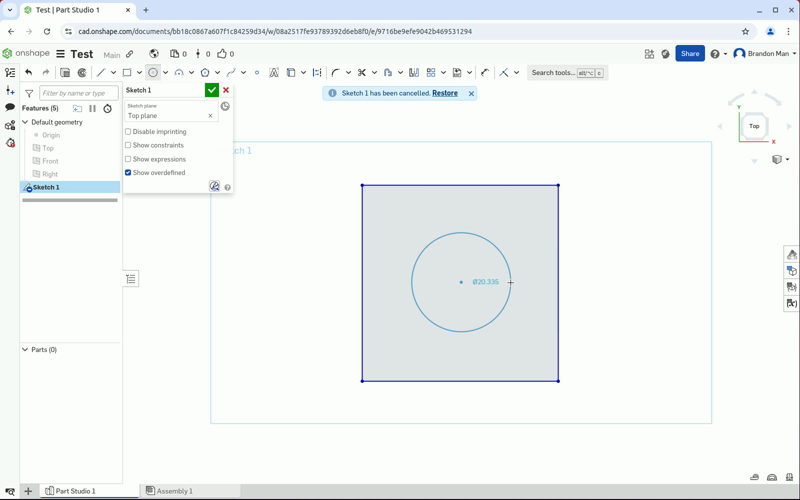
click(510, 282)
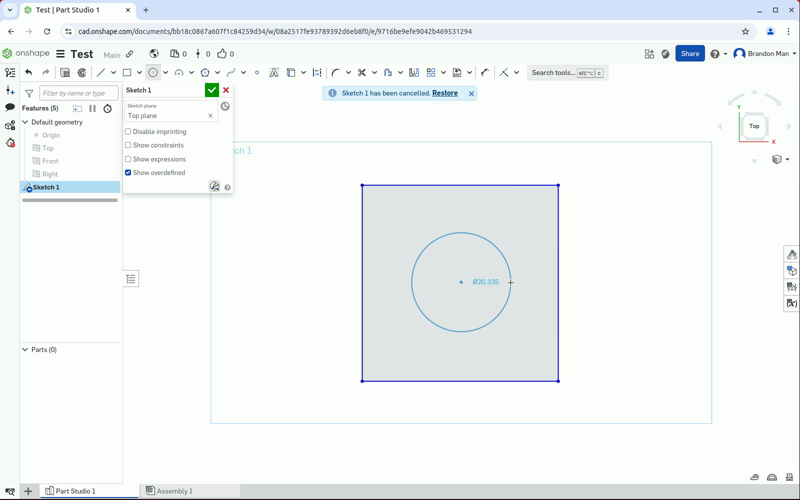
key(esc)
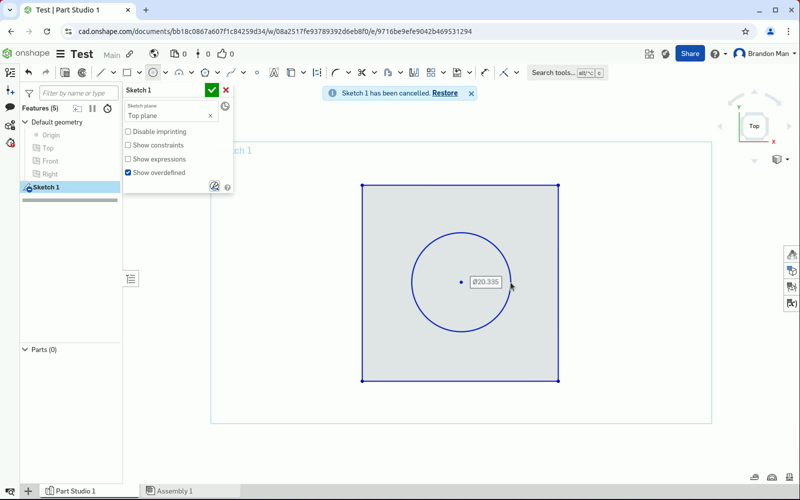
mouse_move(439, 357)
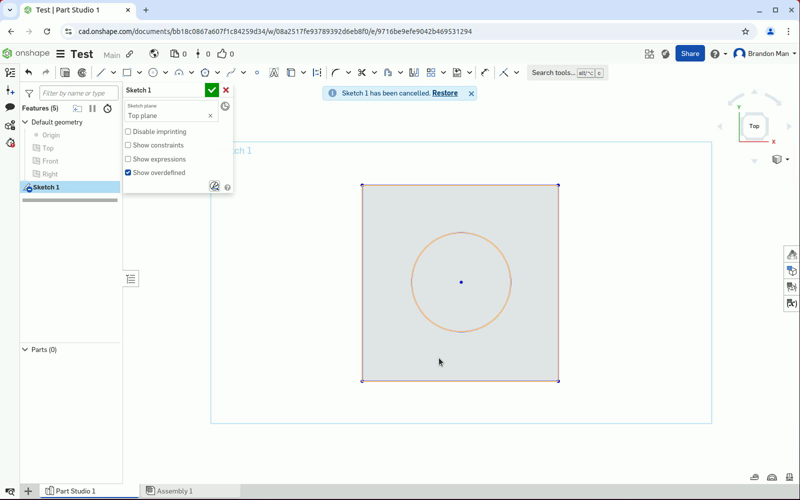
click(439, 357)
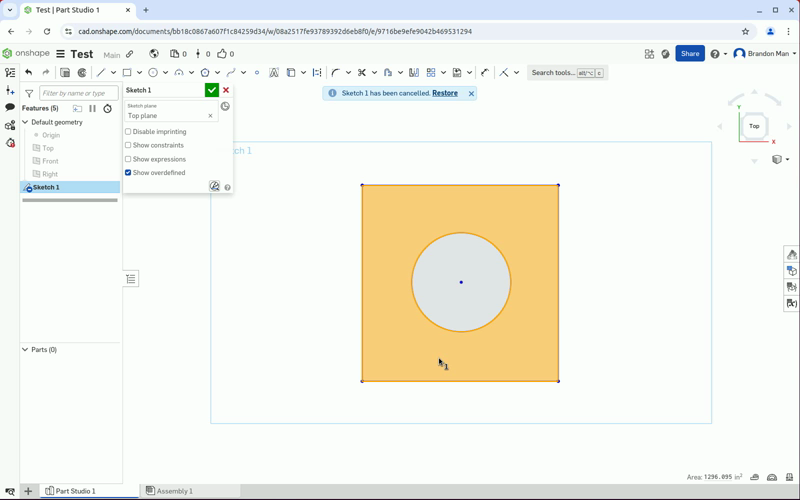
mouse_move(73, 352)
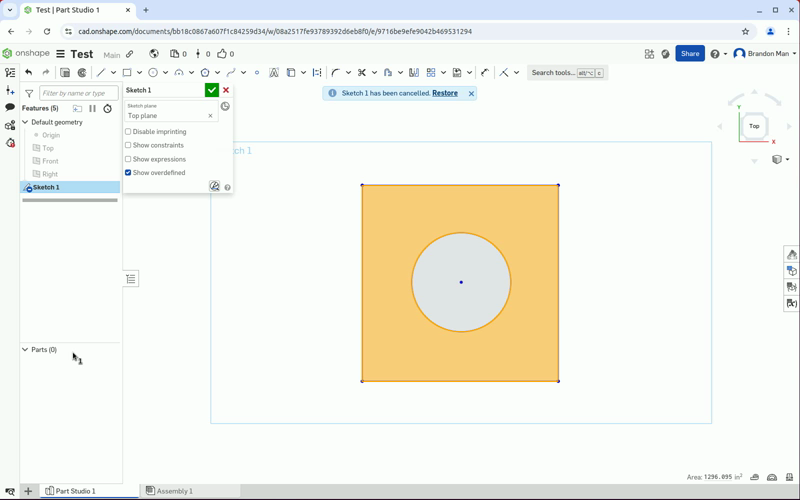
key(shift+y)
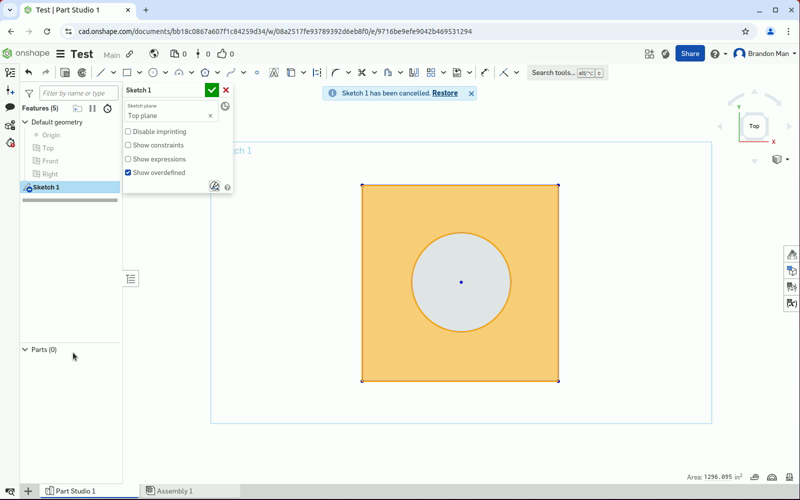
key(shift+e)
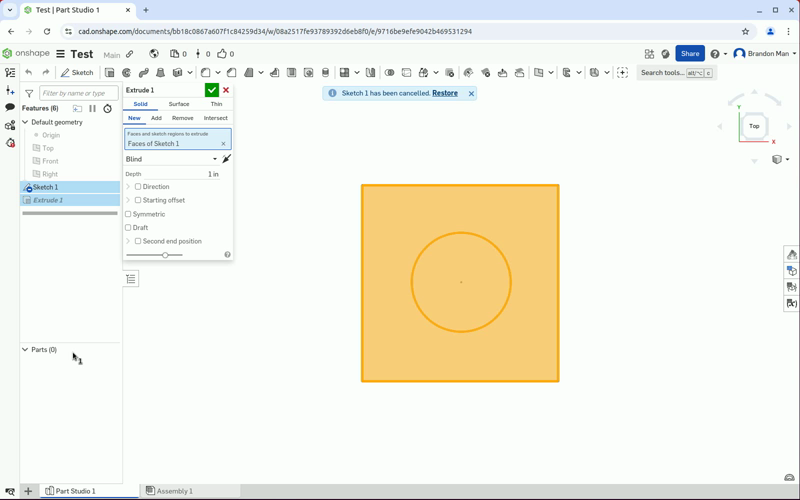
mouse_move(143, 106)
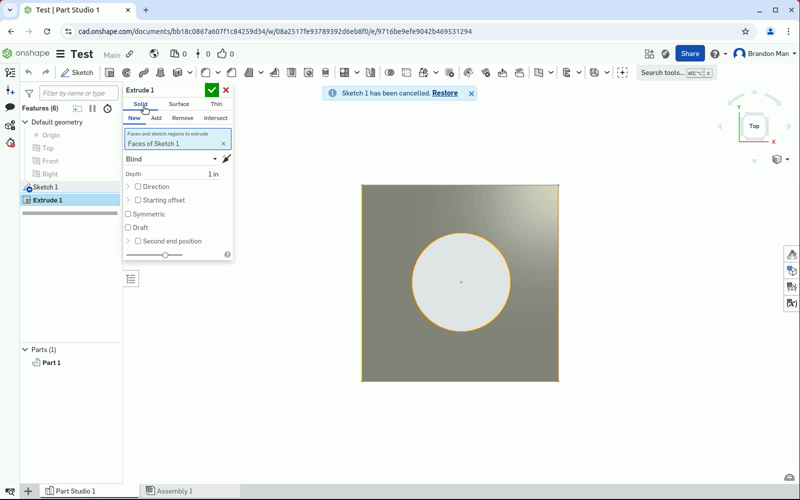
click(143, 106)
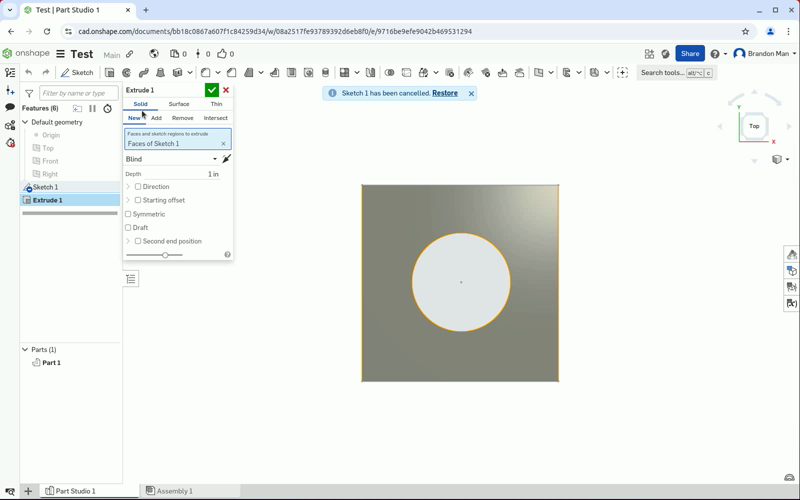
mouse_move(137, 120)
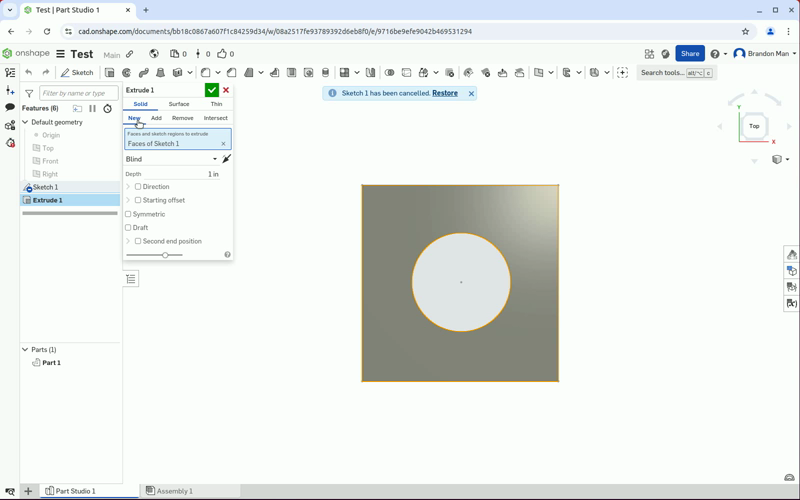
click(137, 120)
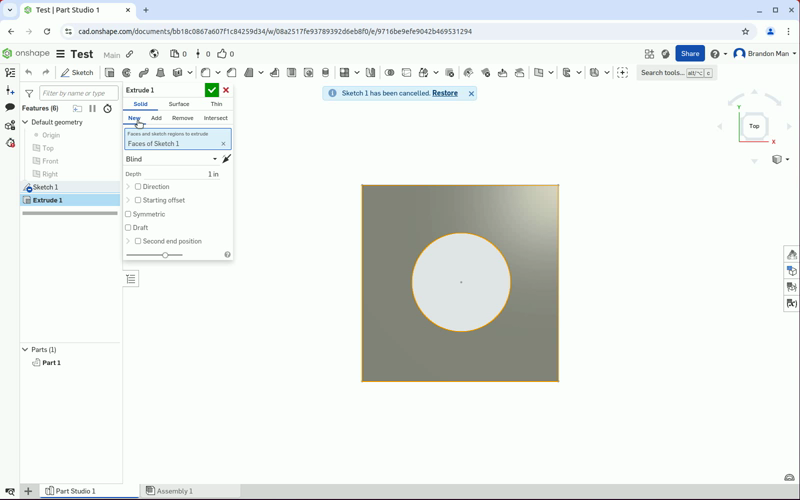
key(tab, 4)
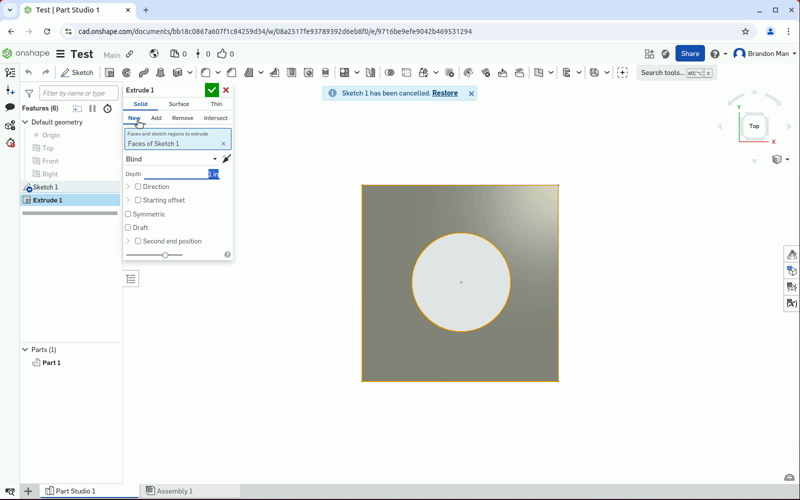
text(23.108)
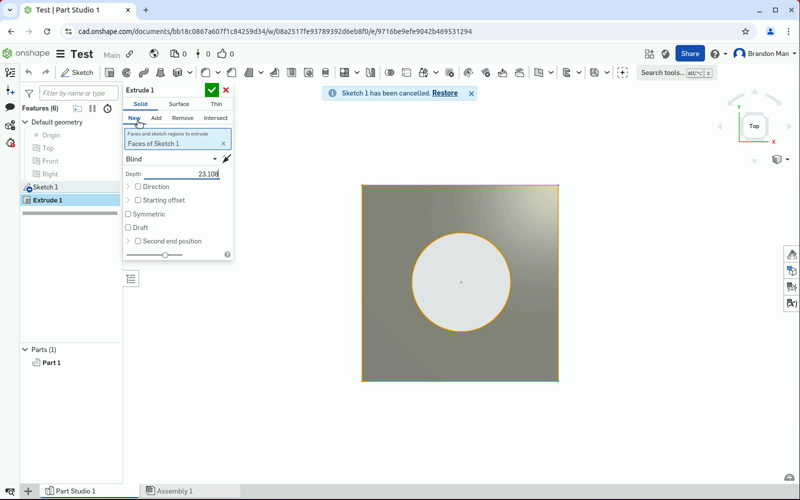
key(enter)
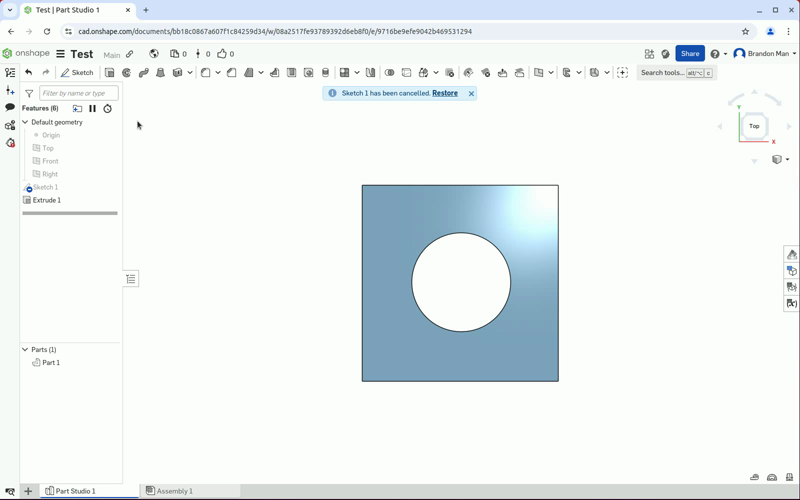
key(shift+h)
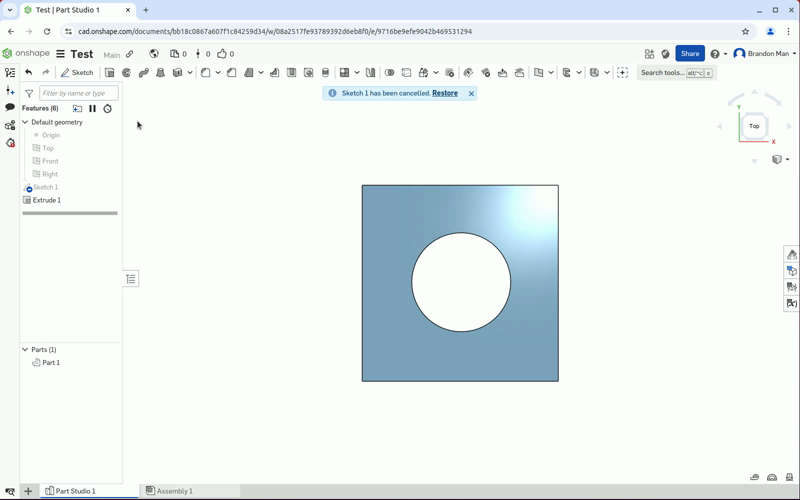
key(shift+h)
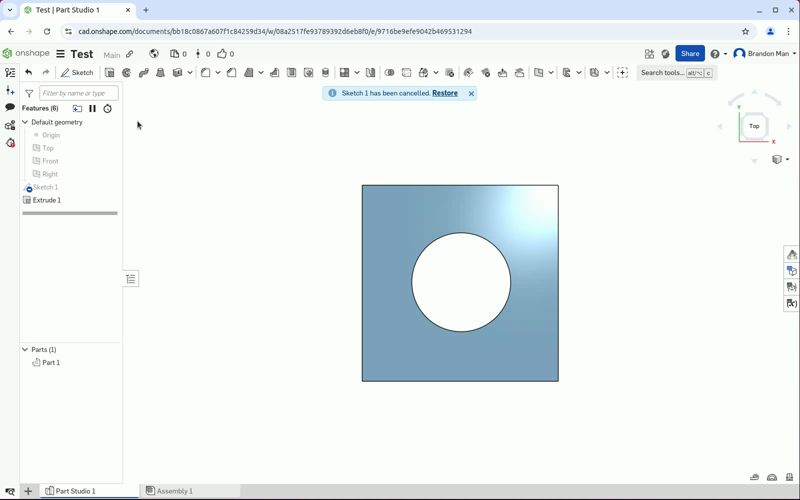
mouse_move(73, 189)
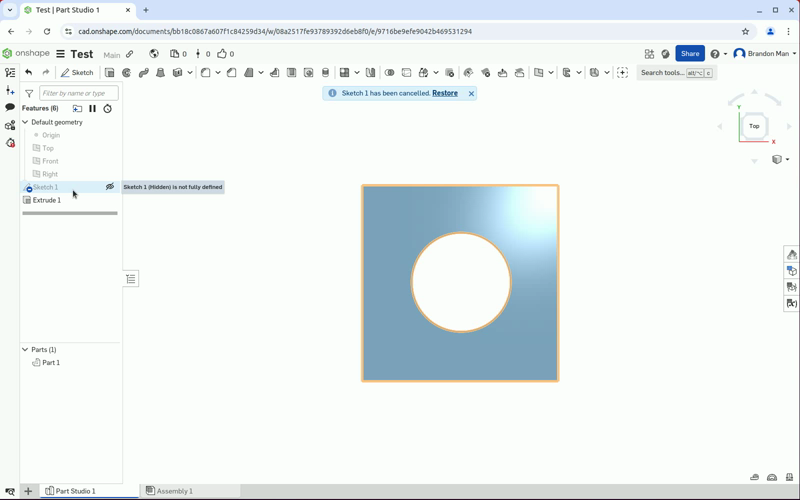
click(73, 189)
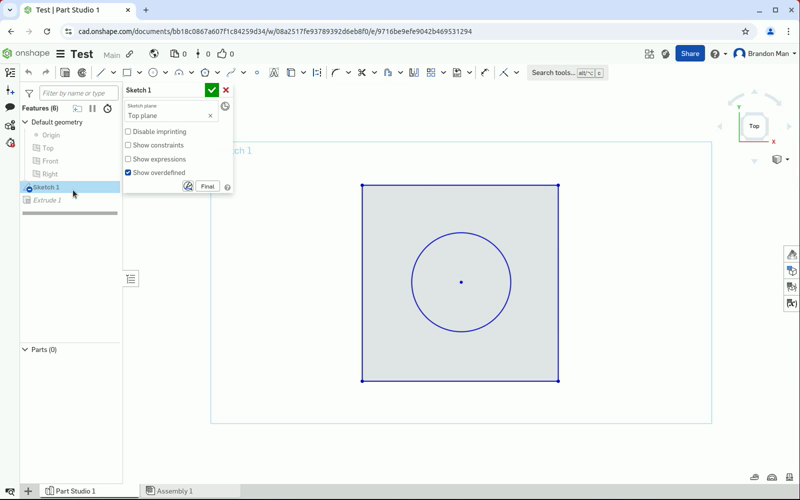
mouse_move(229, 92)
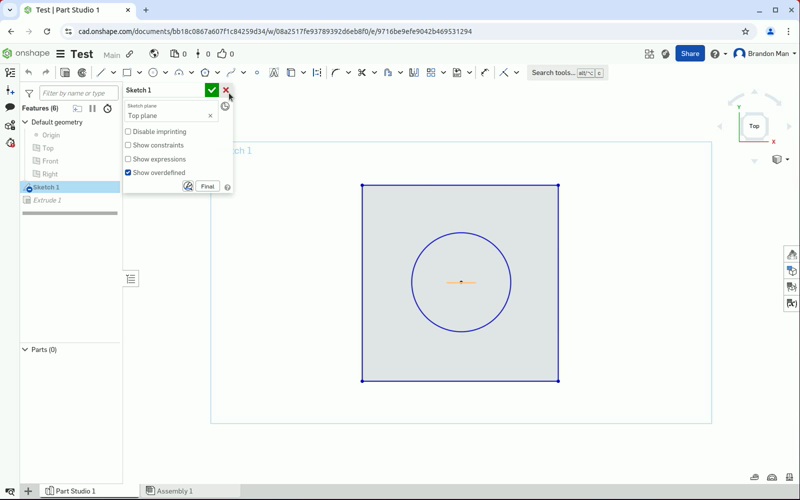
click(229, 92)
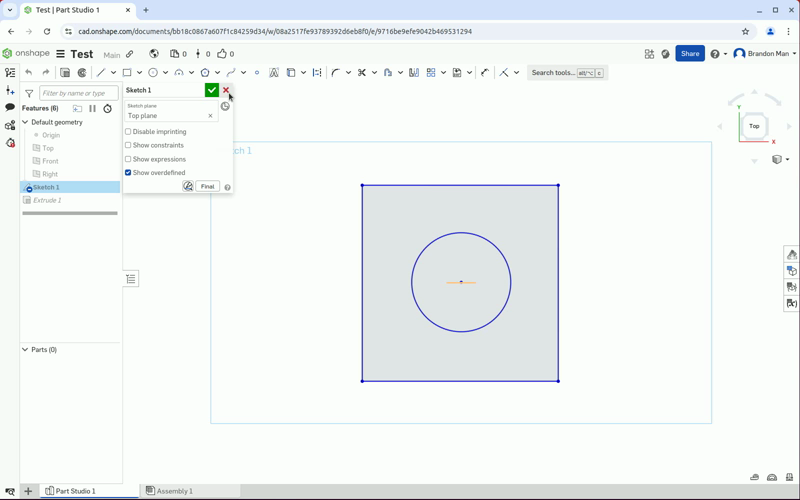
key(shift+s)
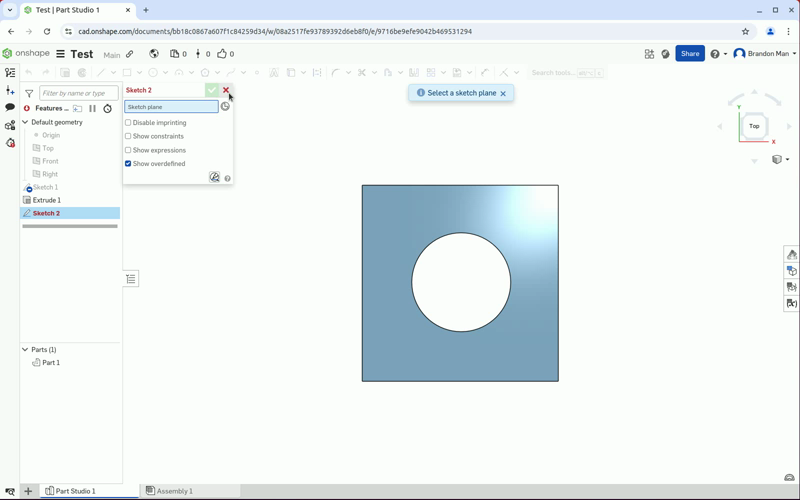
mouse_move(73, 150)
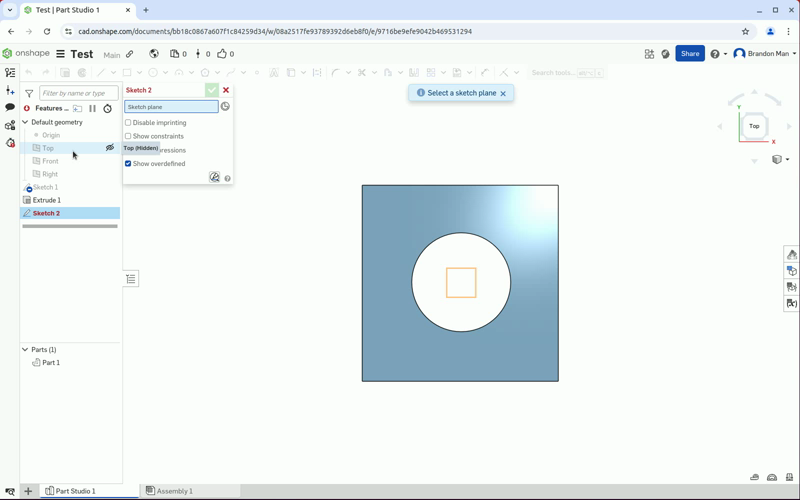
click(73, 150)
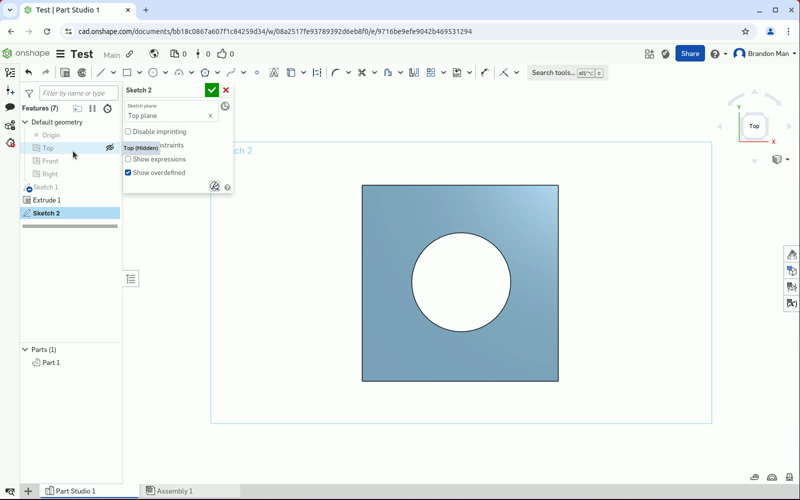
mouse_move(73, 352)
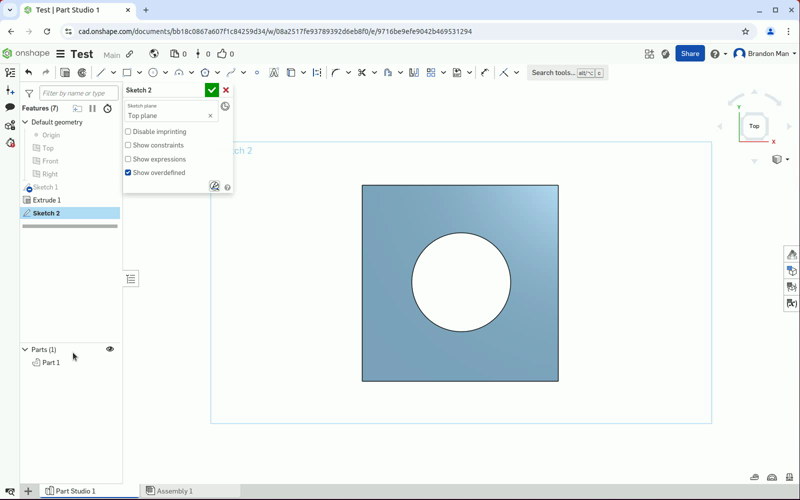
key(y)
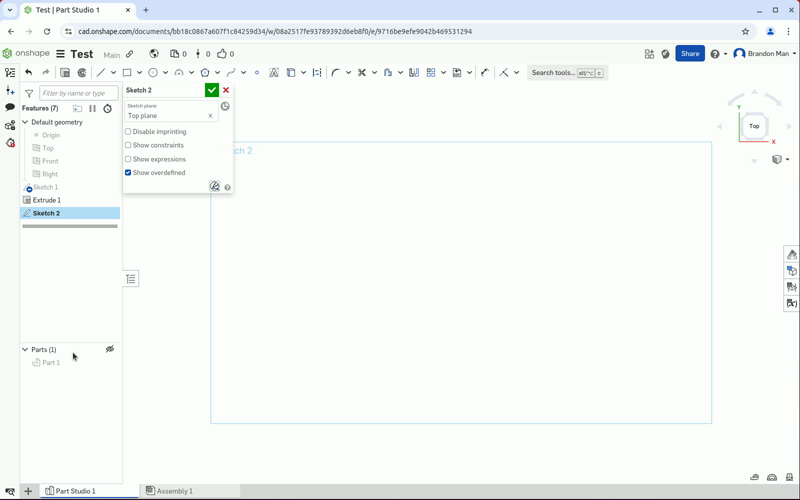
key(c)
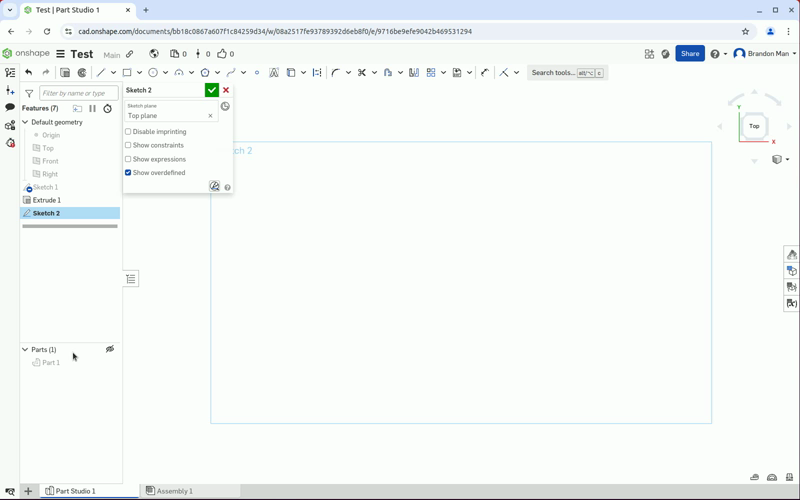
key_down(shift)
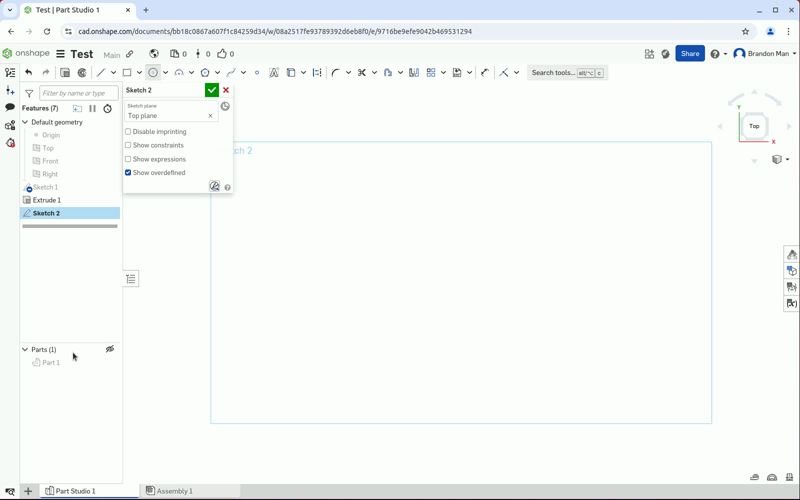
mouse_move(461, 282)
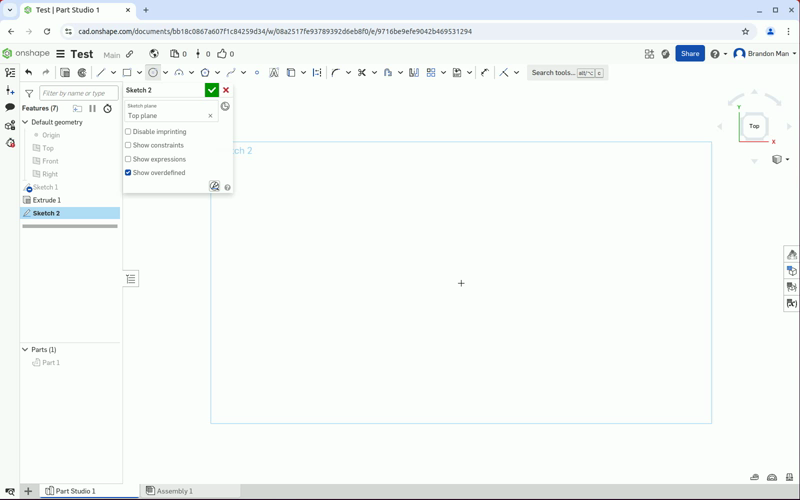
click(461, 282)
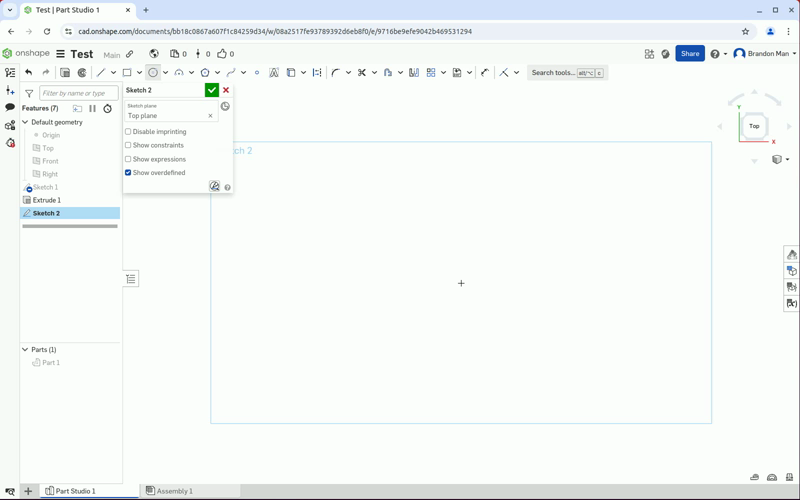
key_up(shift)
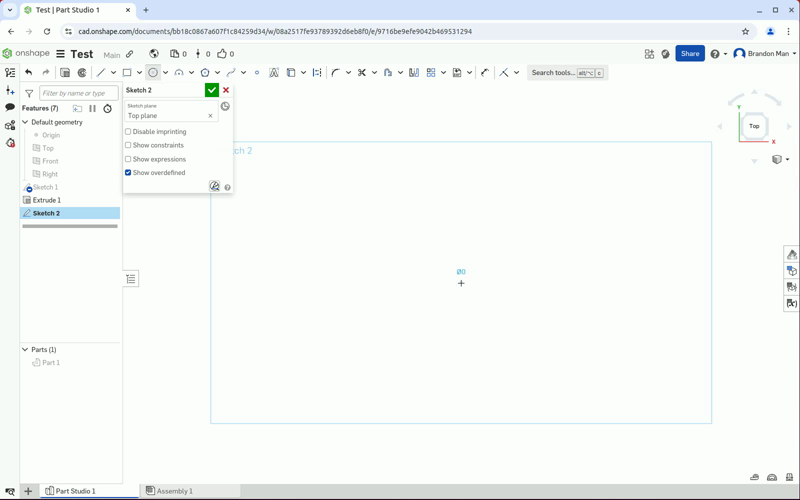
mouse_move(511, 282)
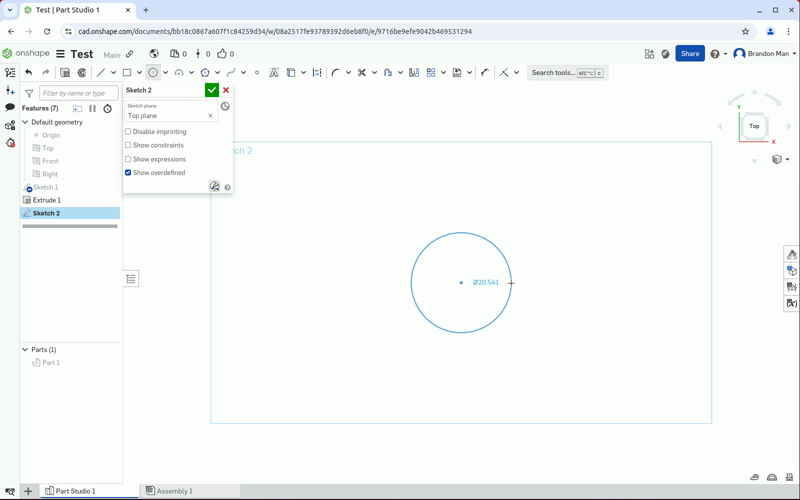
click(511, 282)
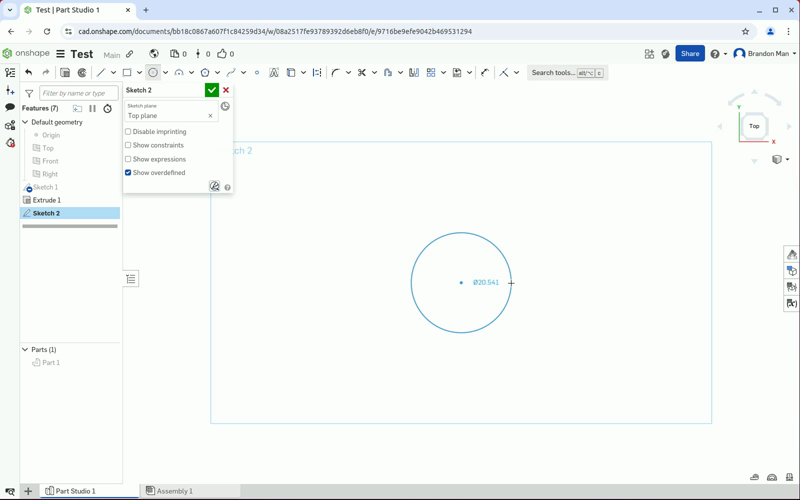
key(esc)
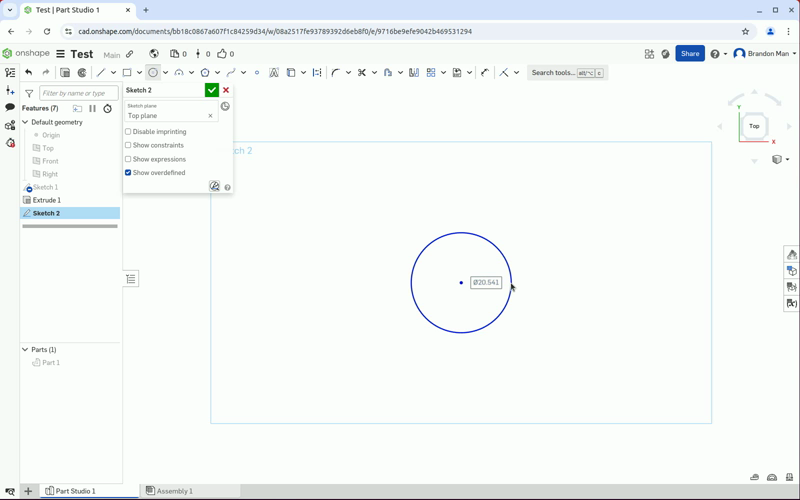
mouse_move(485, 261)
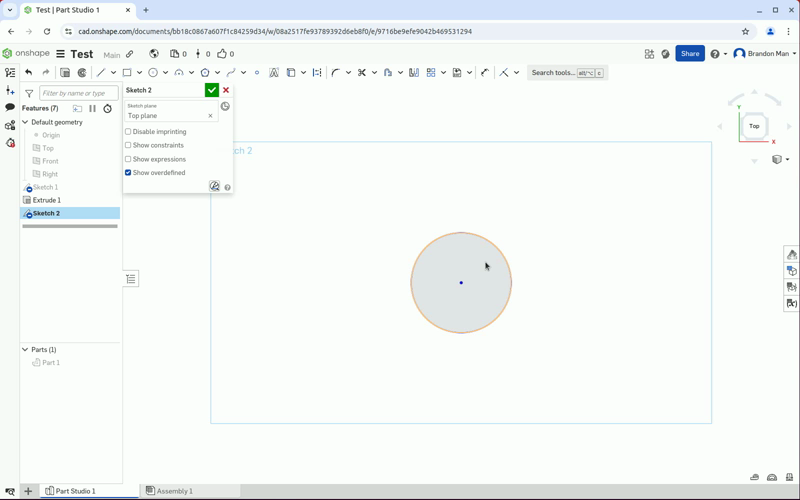
click(485, 261)
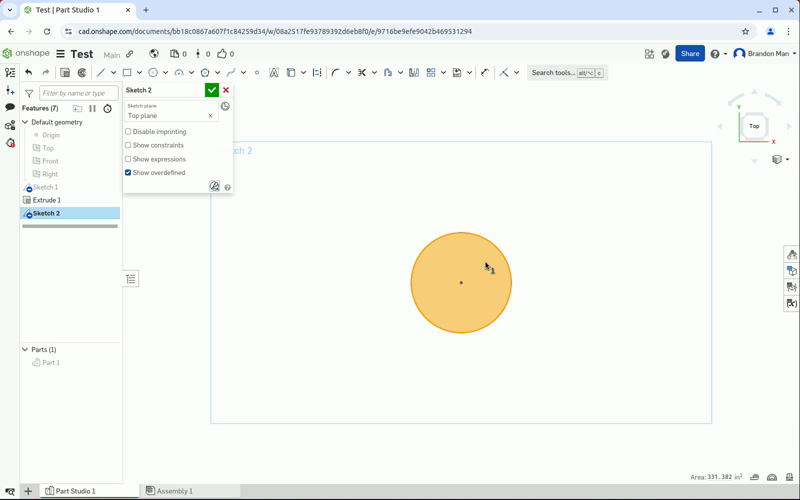
mouse_move(73, 352)
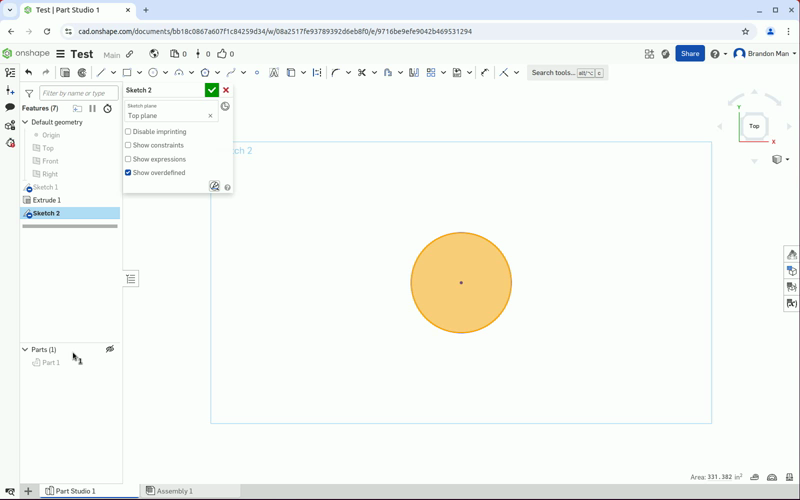
key(shift+y)
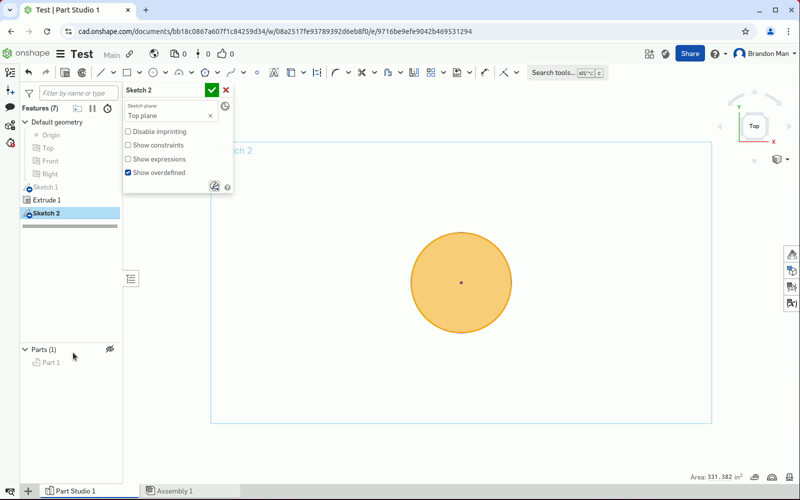
key(shift+e)
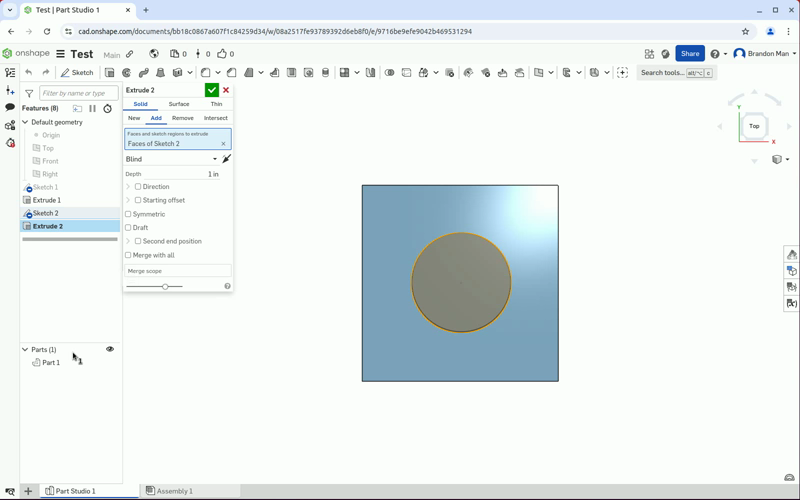
mouse_move(143, 106)
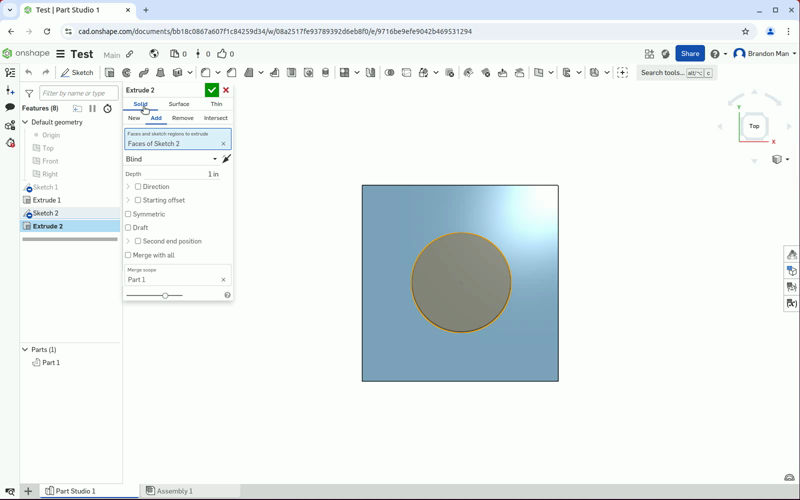
click(143, 106)
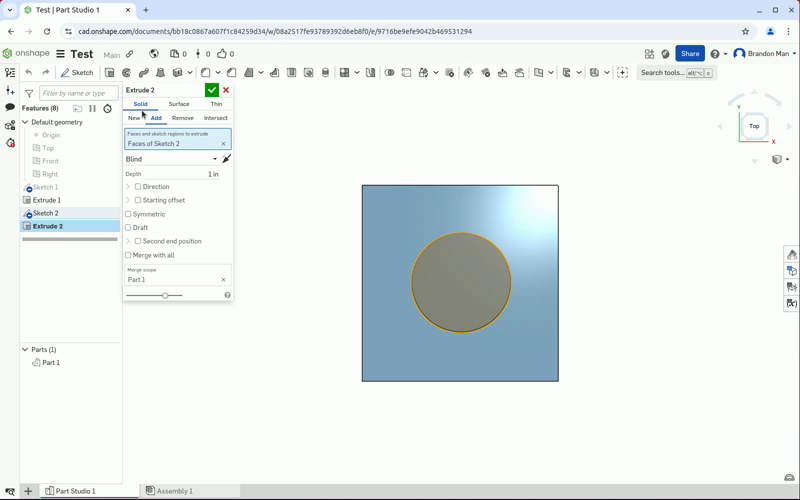
mouse_move(137, 120)
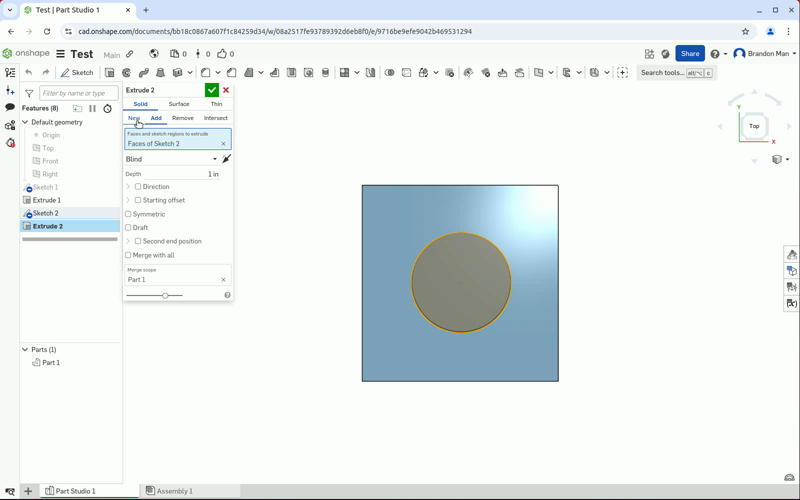
click(137, 120)
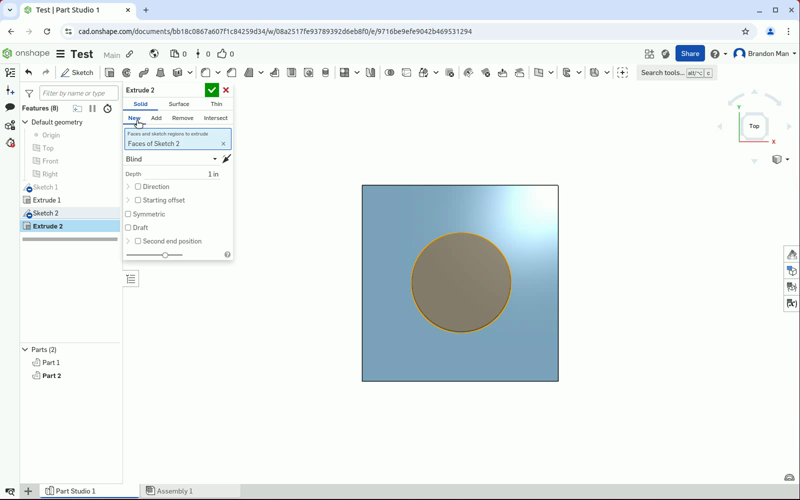
key(tab, 4)
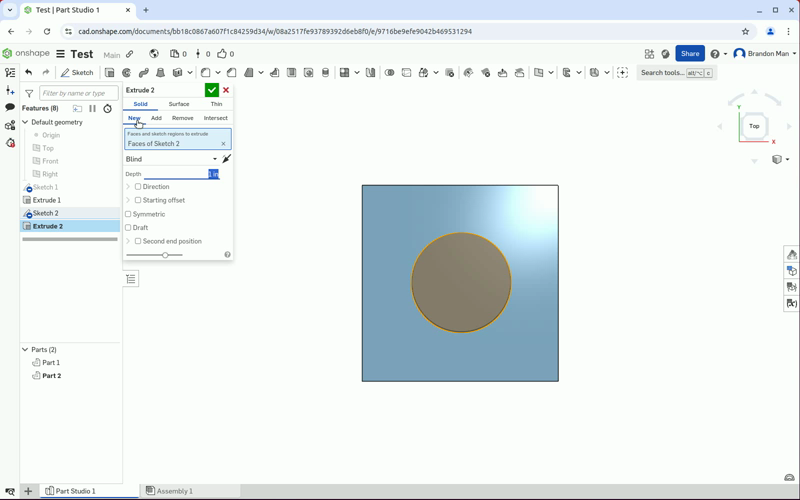
text(11.554)
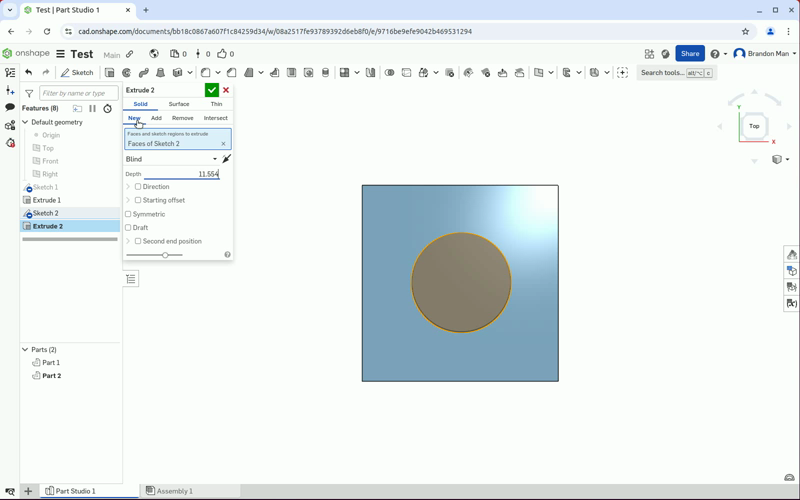
key(enter)
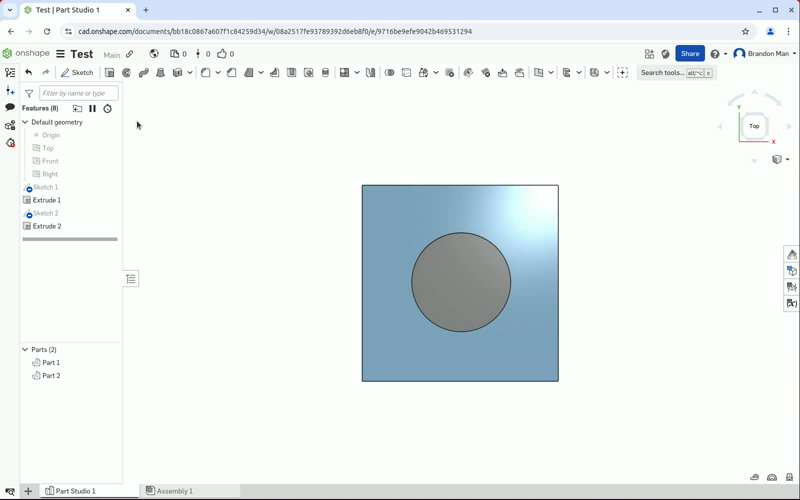
key(shift+h)
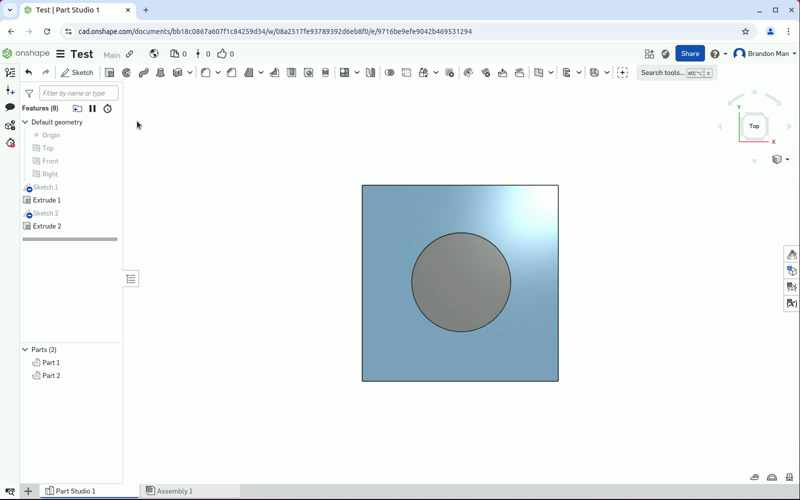
key(shift+h)
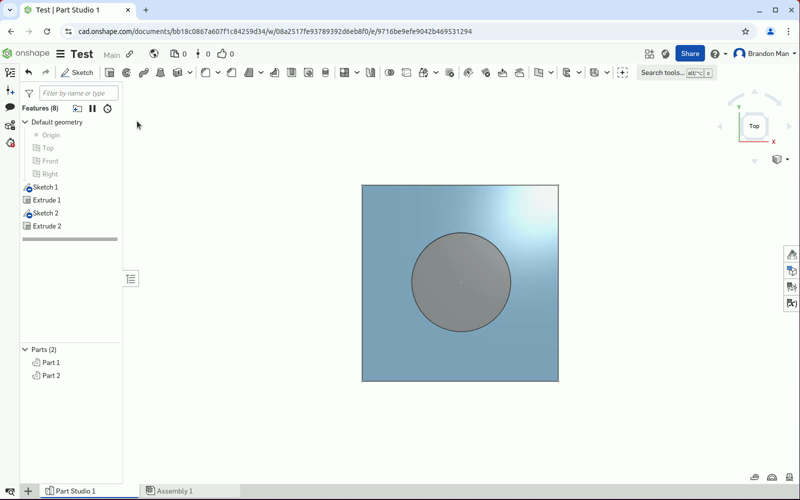
key(shift+7)
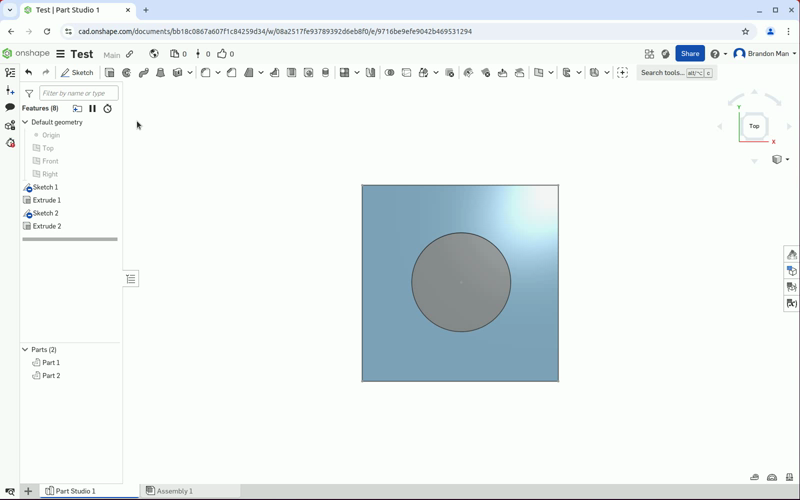
key(up, 3)
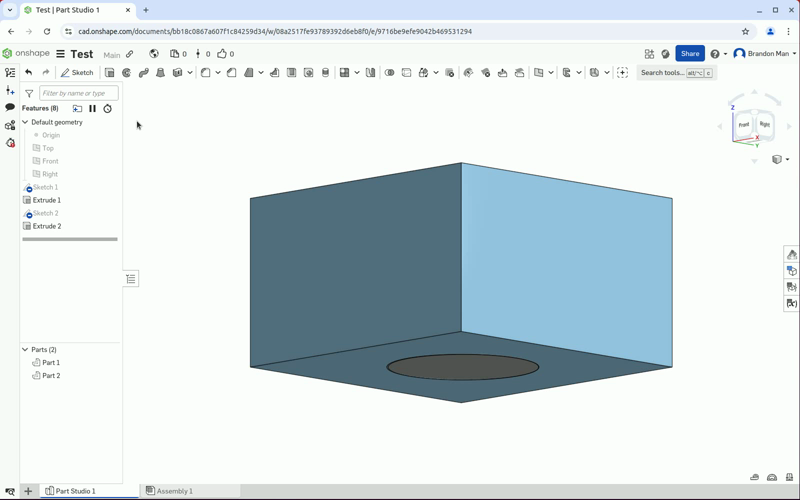
key(left, 3)
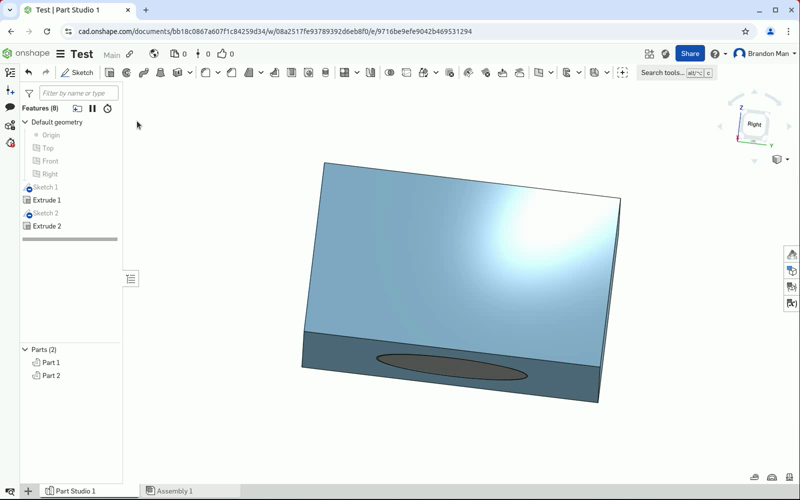
key(right, 3)
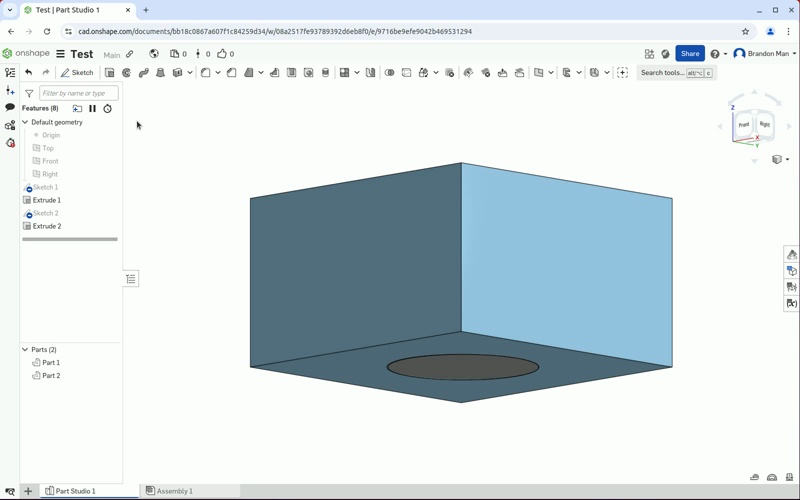
key(down, 3)
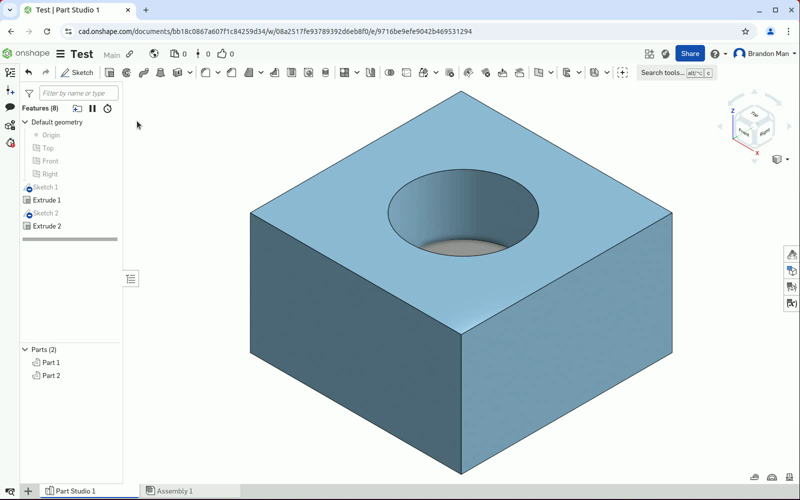
mouse_move(73, 189)
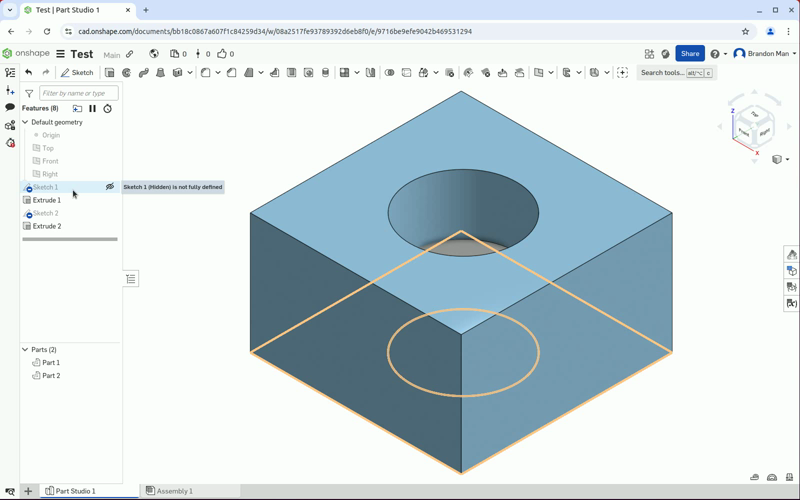
click(73, 189)